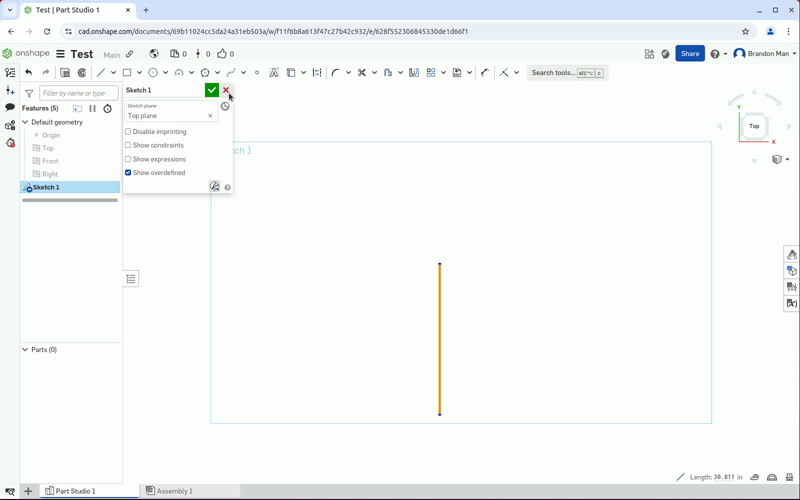
key(shift+h)
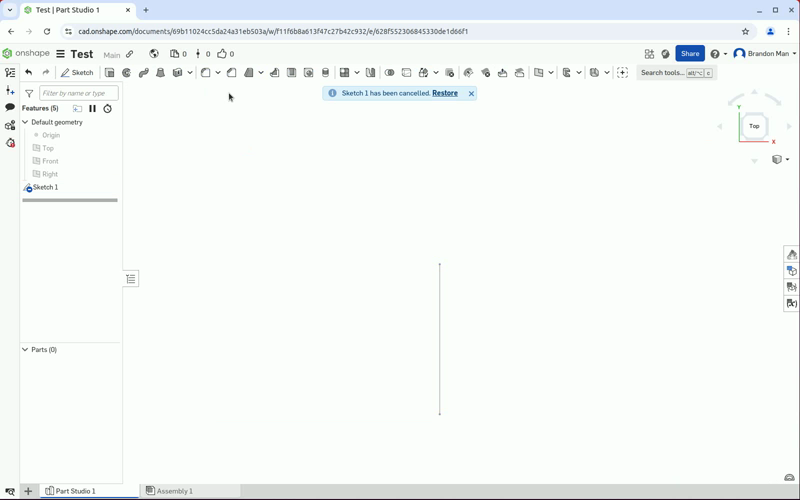
key(shift+s)
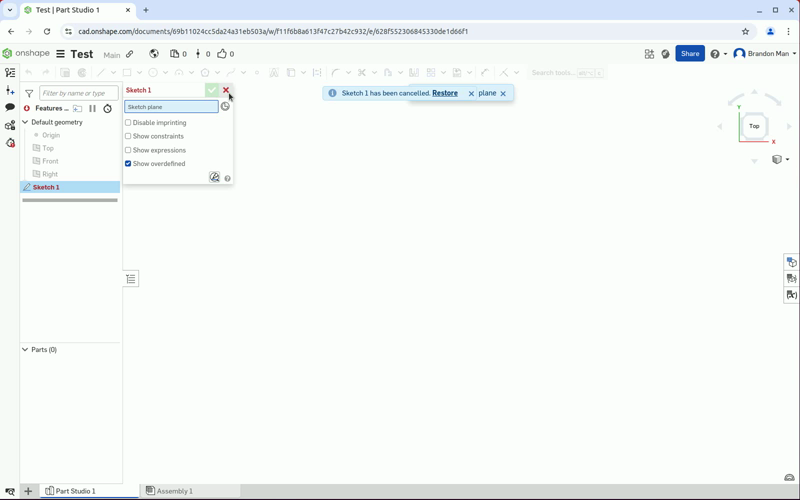
mouse_move(73, 150)
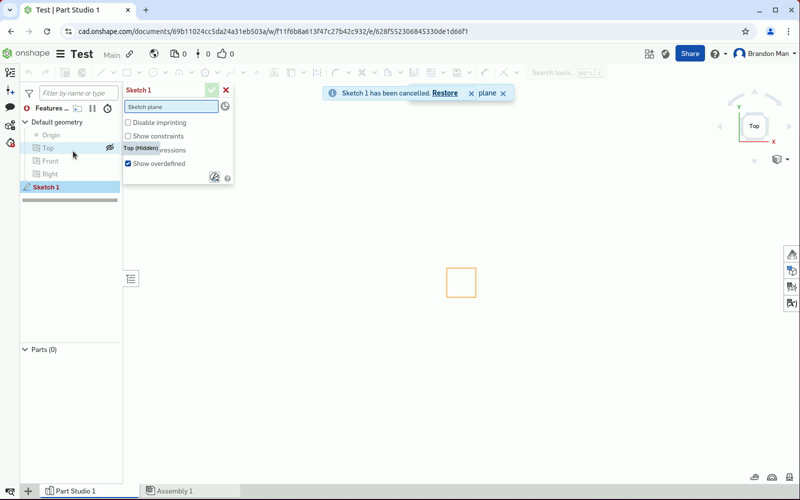
click(73, 150)
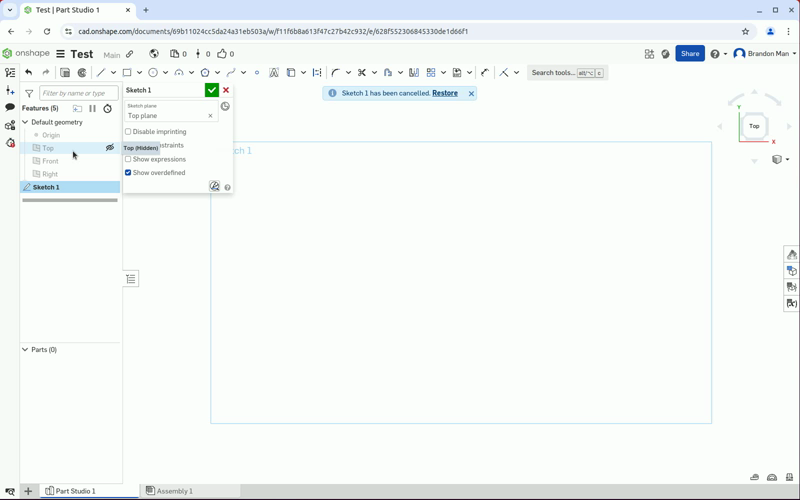
mouse_move(73, 352)
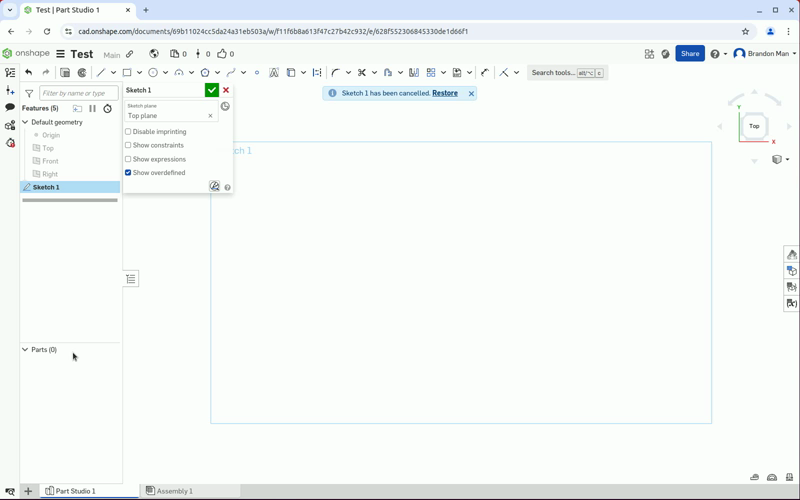
key(y)
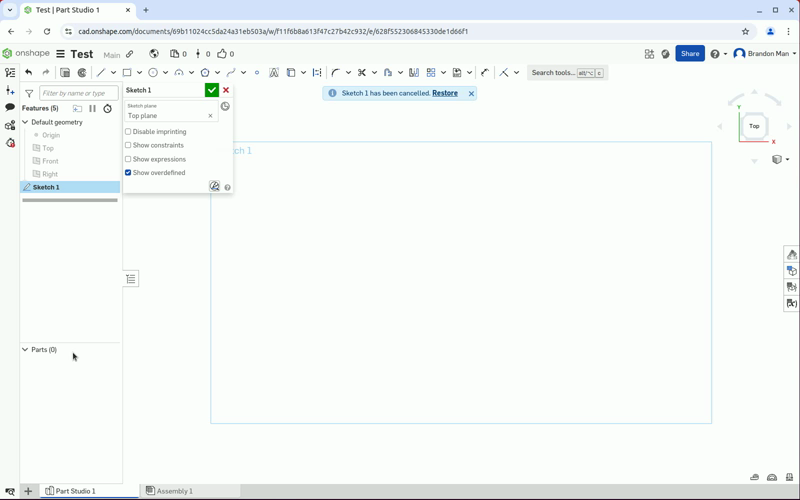
key(c)
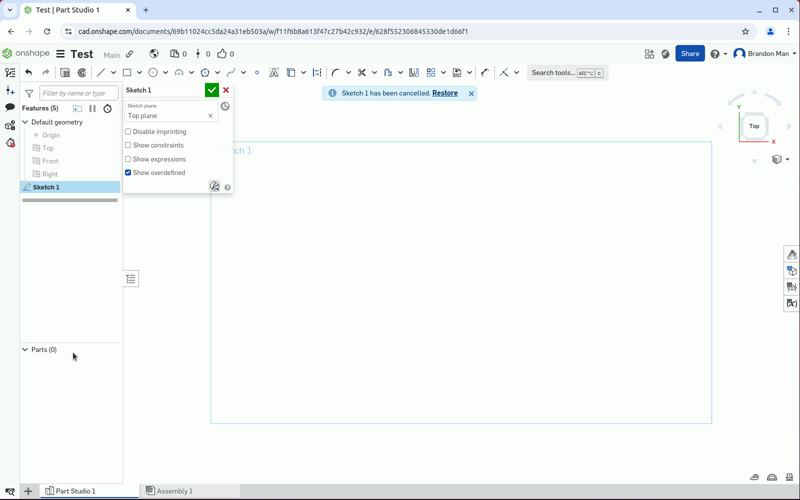
key_down(shift)
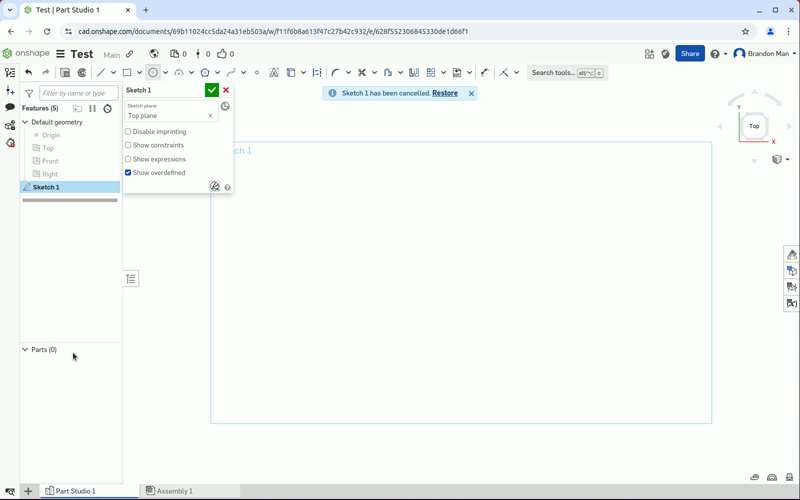
mouse_move(461, 282)
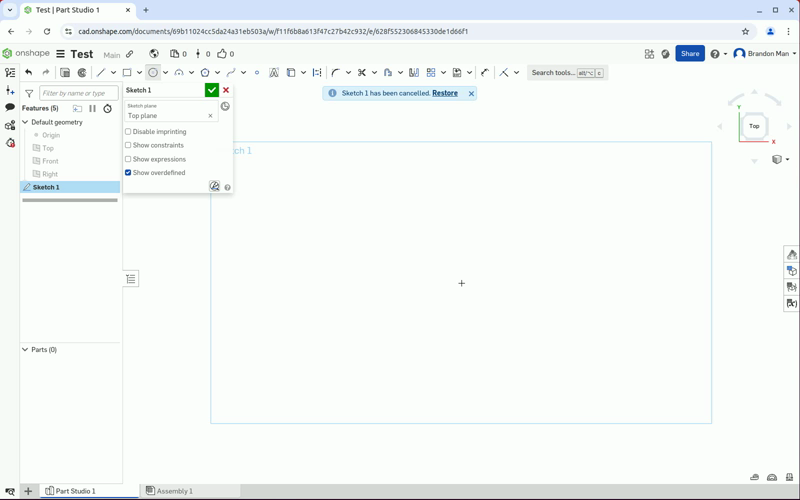
click(461, 282)
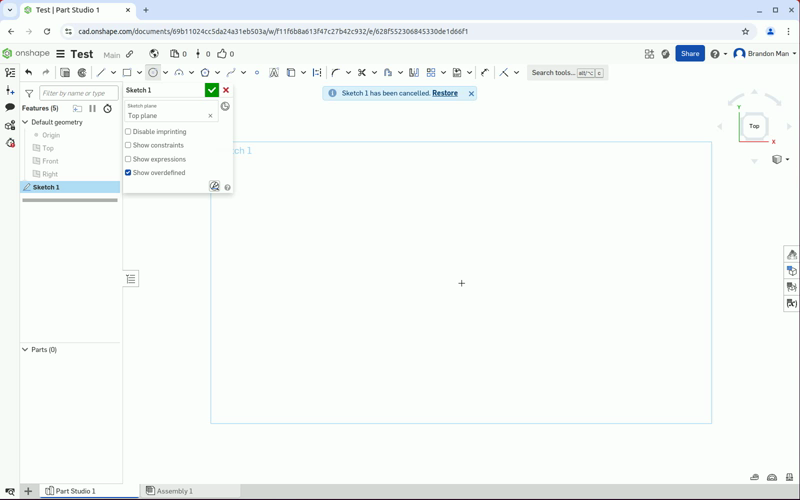
key_up(shift)
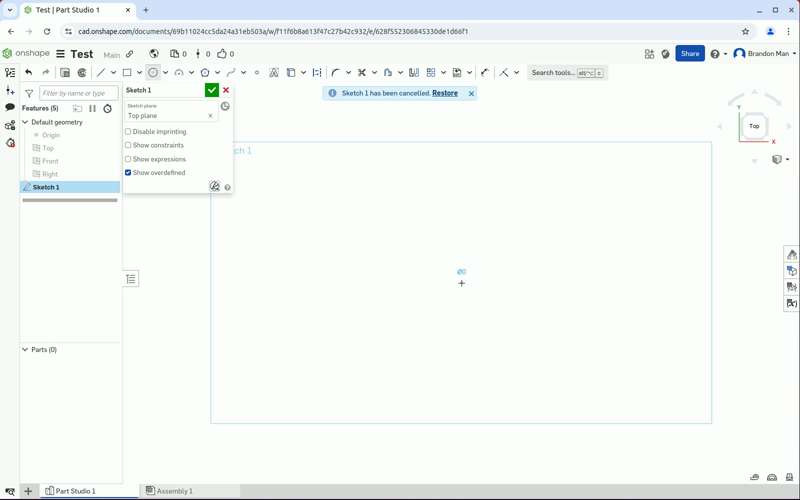
mouse_move(470, 282)
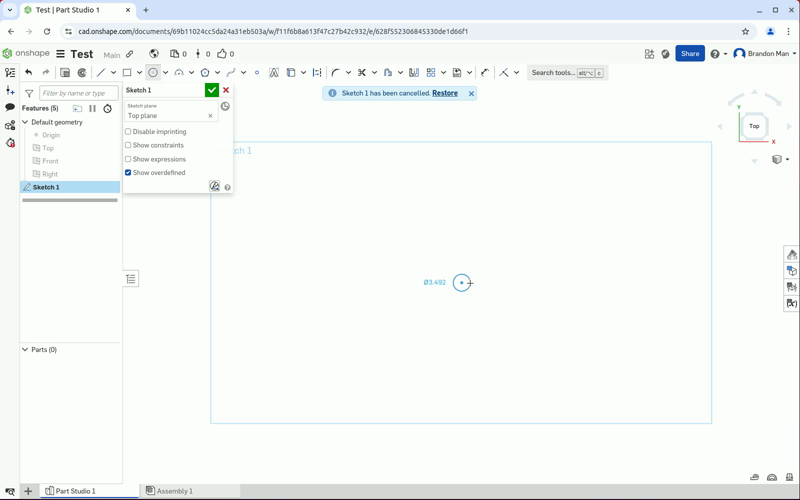
click(470, 282)
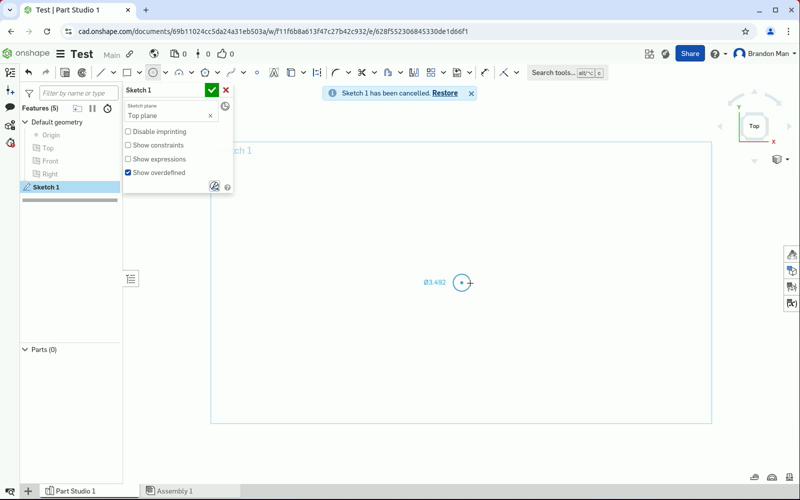
key(esc)
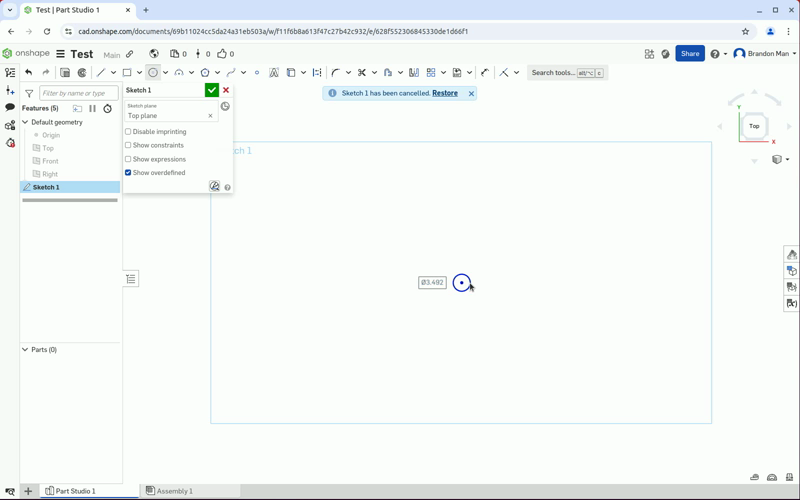
mouse_move(457, 285)
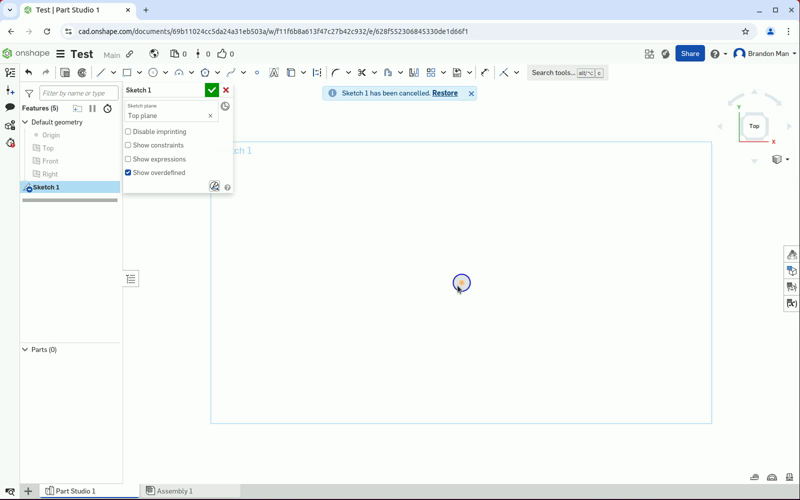
scroll(6)
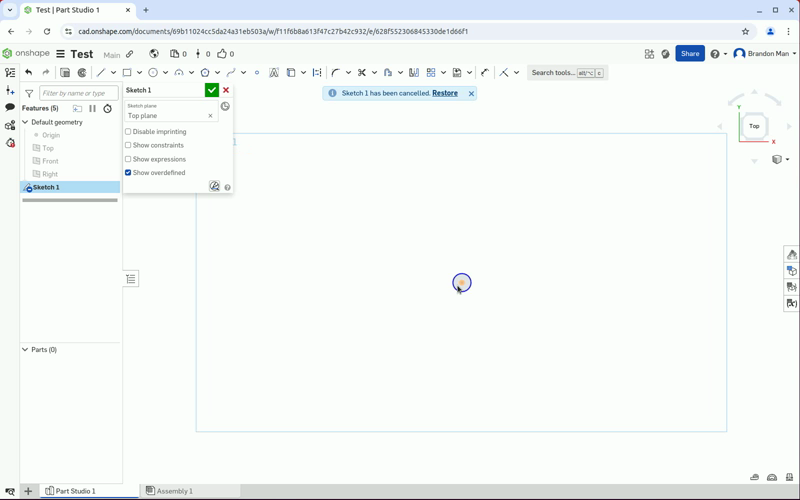
scroll(6)
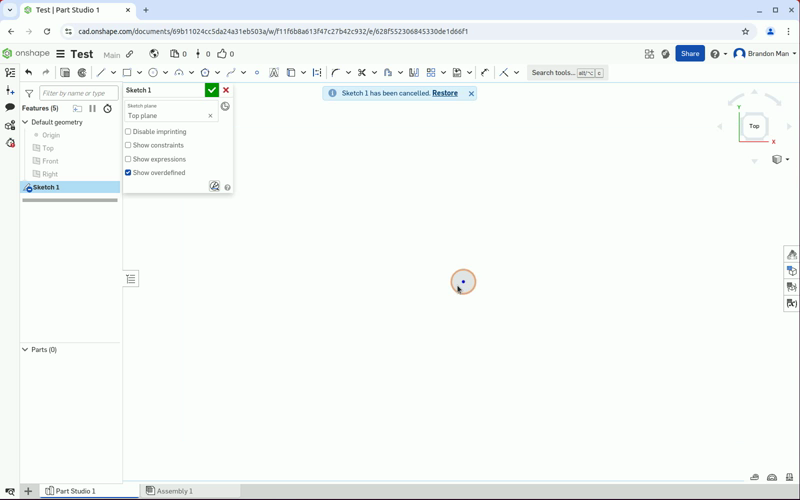
scroll(6)
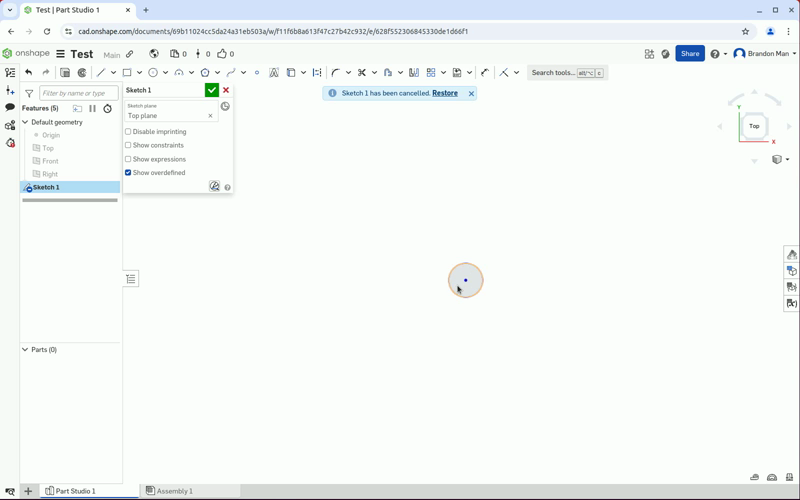
scroll(6)
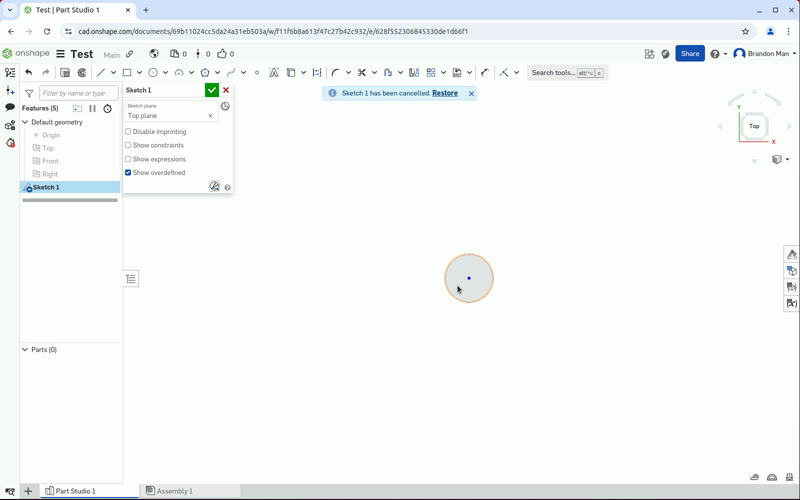
scroll(6)
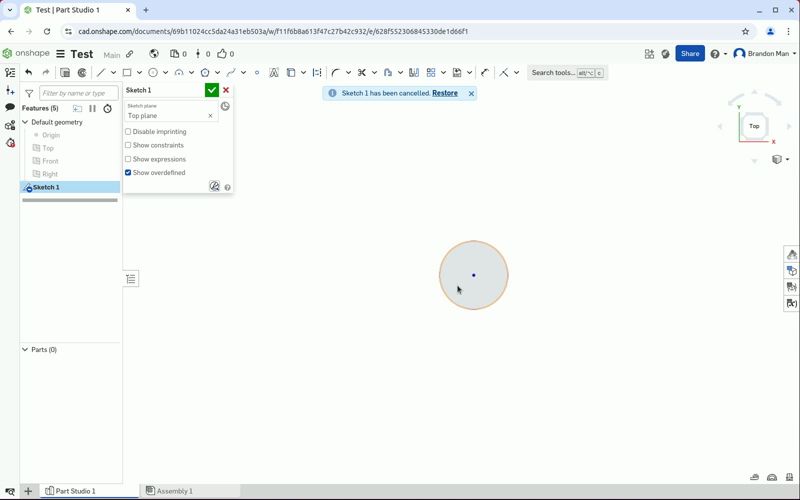
scroll(6)
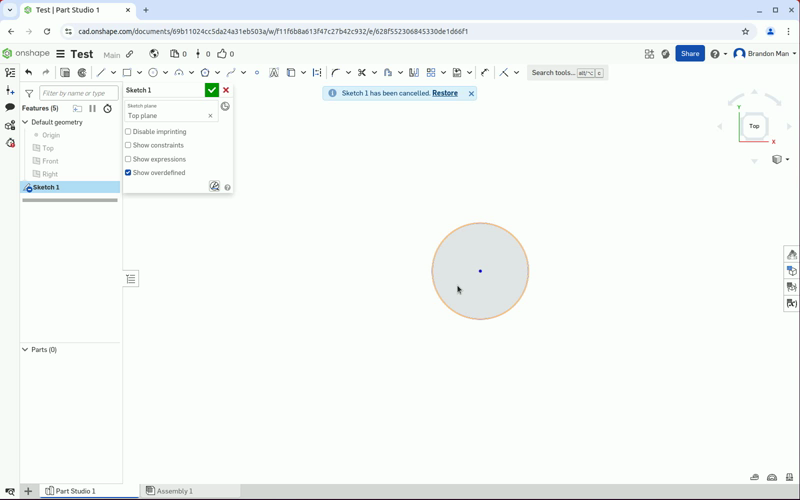
scroll(6)
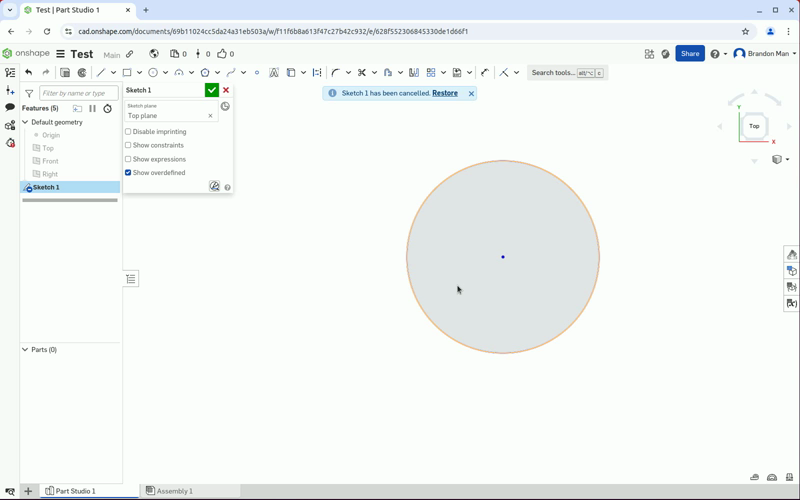
click(457, 285)
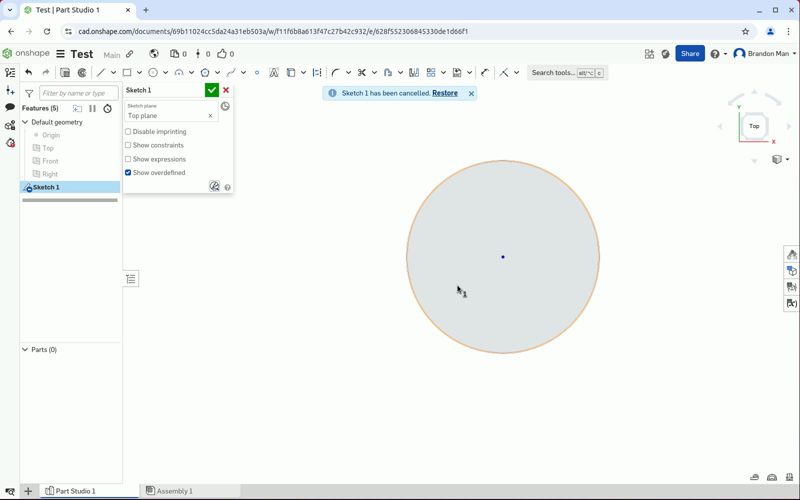
scroll(-6)
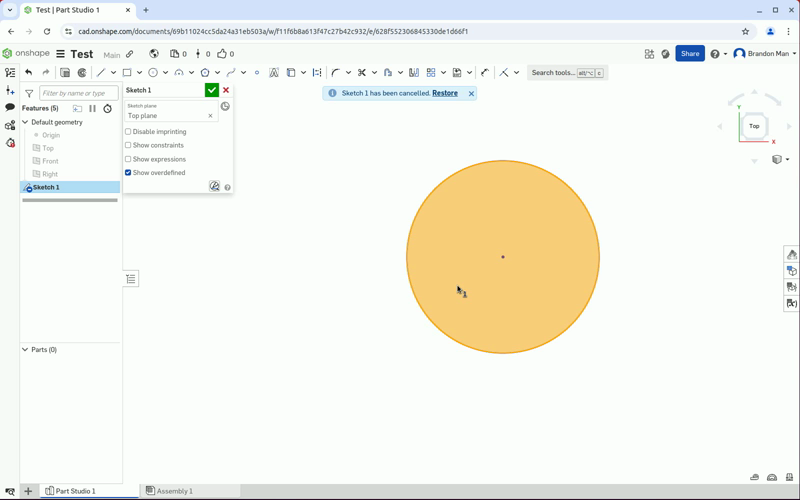
scroll(-6)
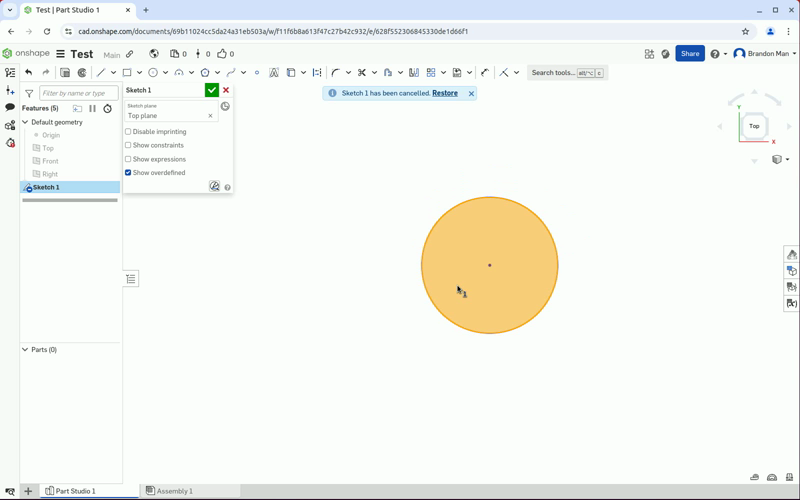
scroll(-6)
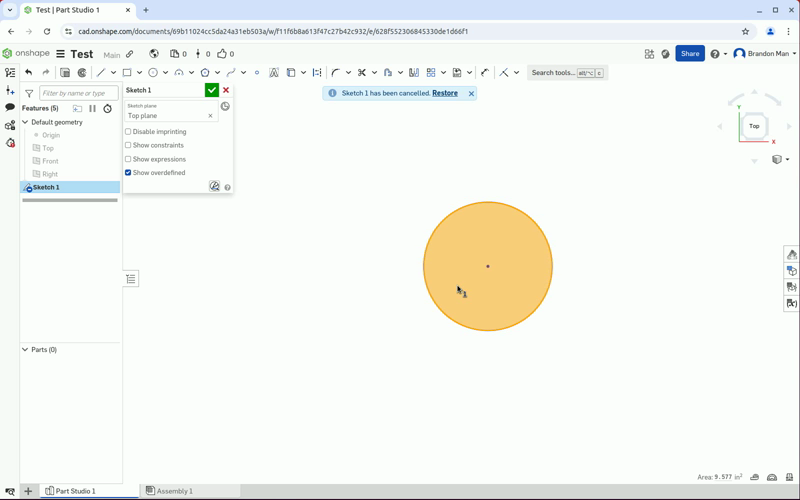
scroll(-6)
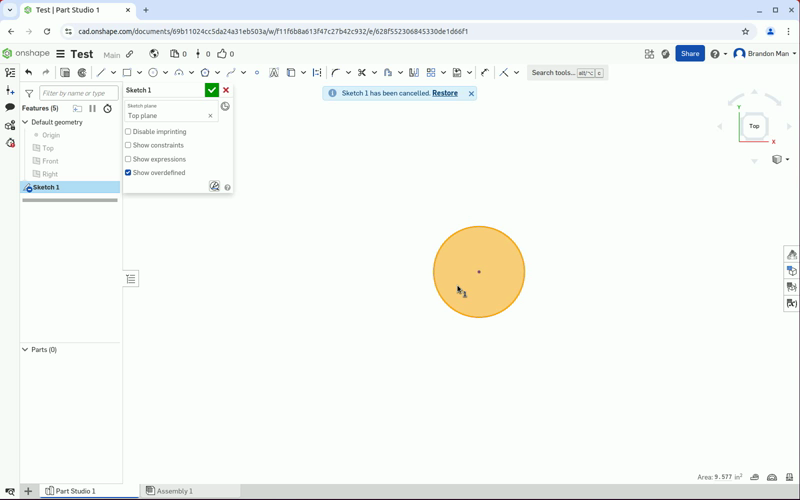
scroll(-6)
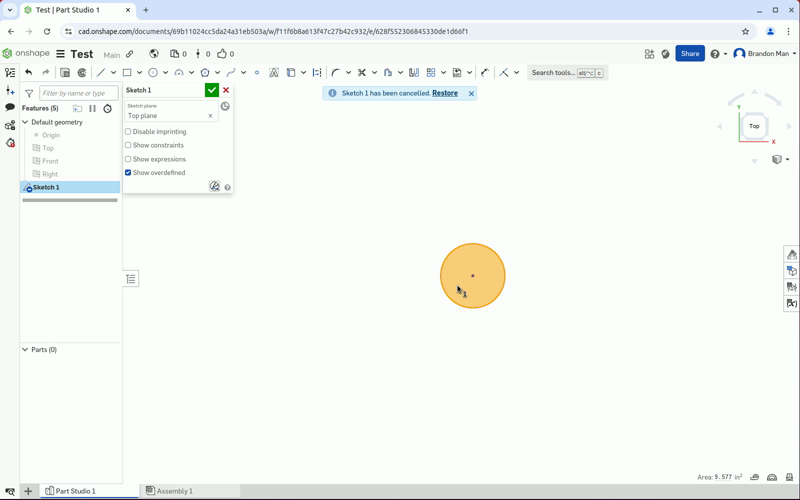
scroll(-6)
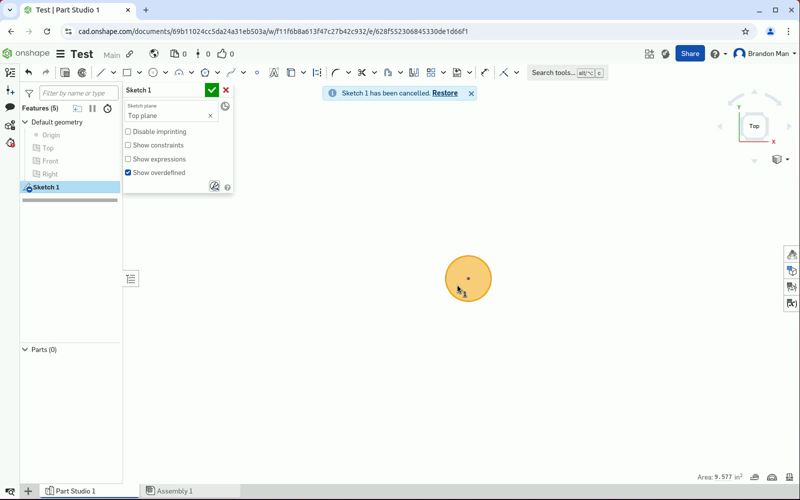
scroll(-6)
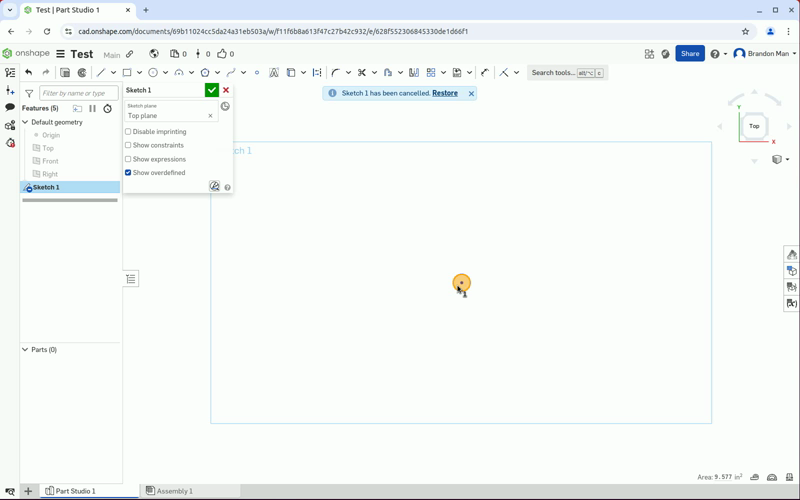
mouse_move(73, 352)
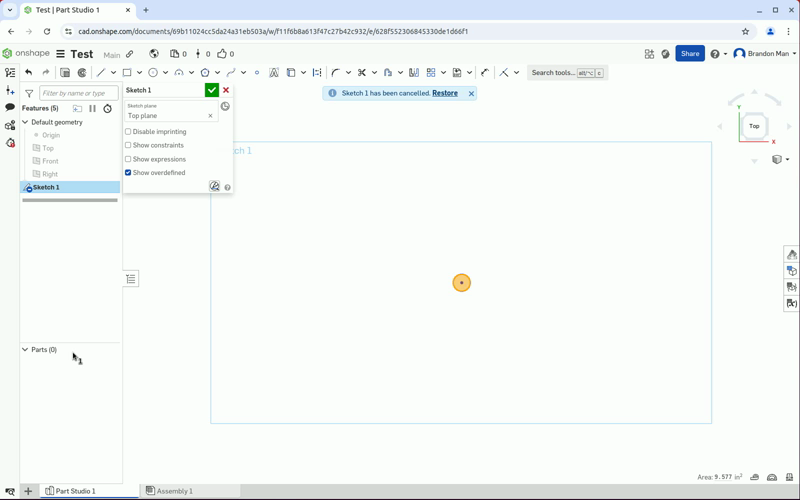
key(shift+y)
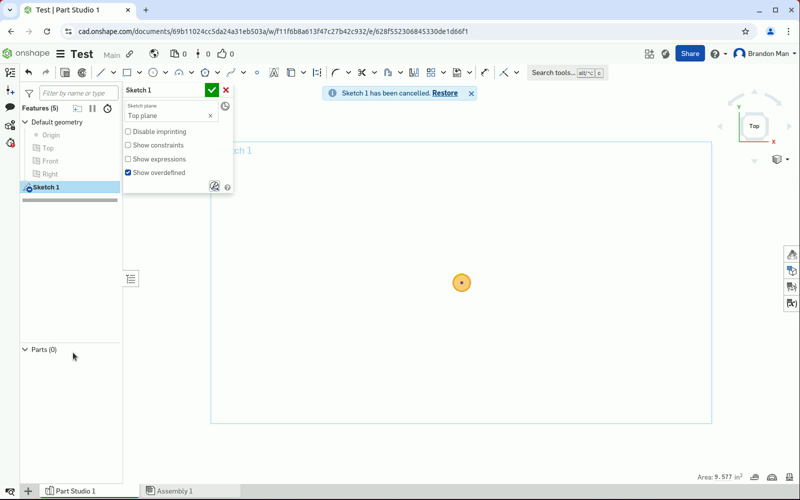
key(shift+e)
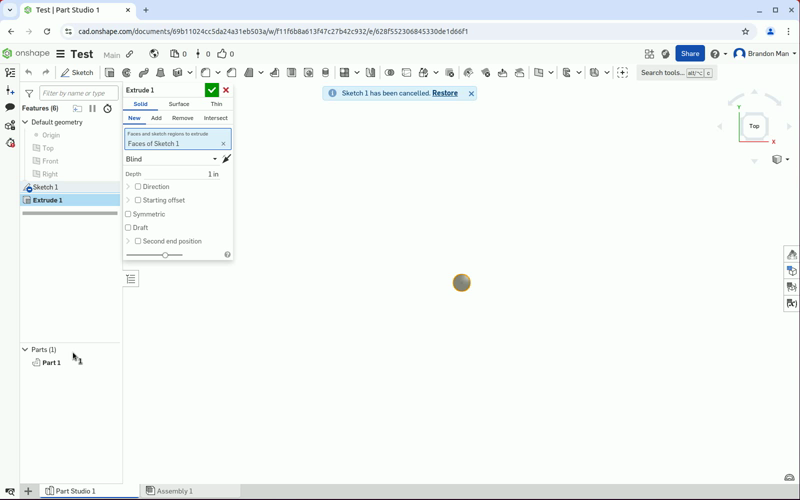
mouse_move(143, 106)
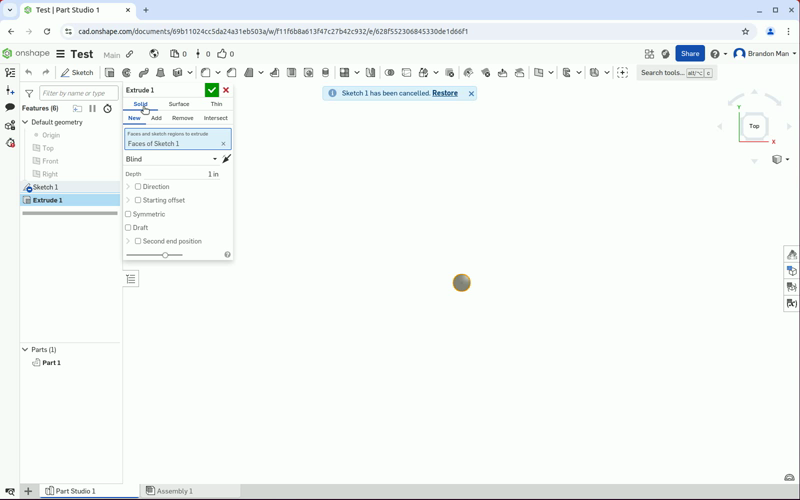
click(143, 106)
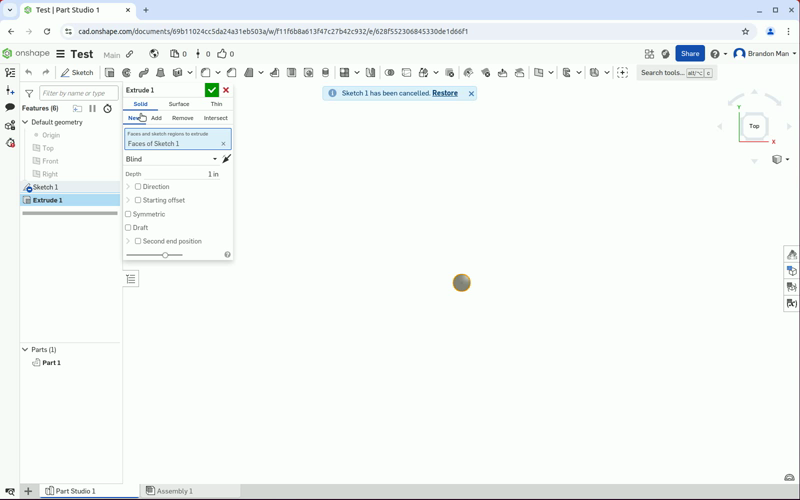
mouse_move(137, 120)
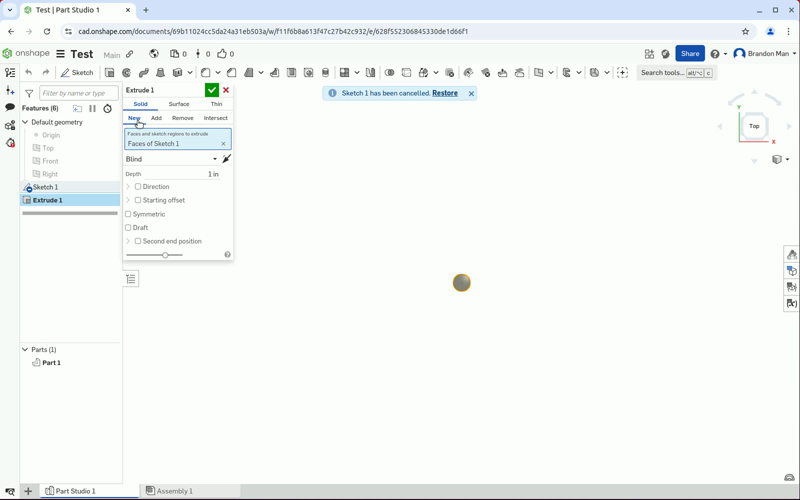
click(137, 120)
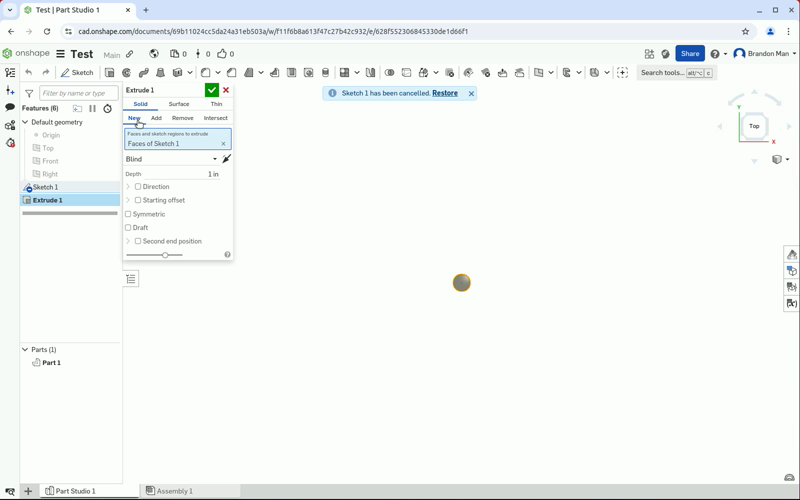
key(tab, 4)
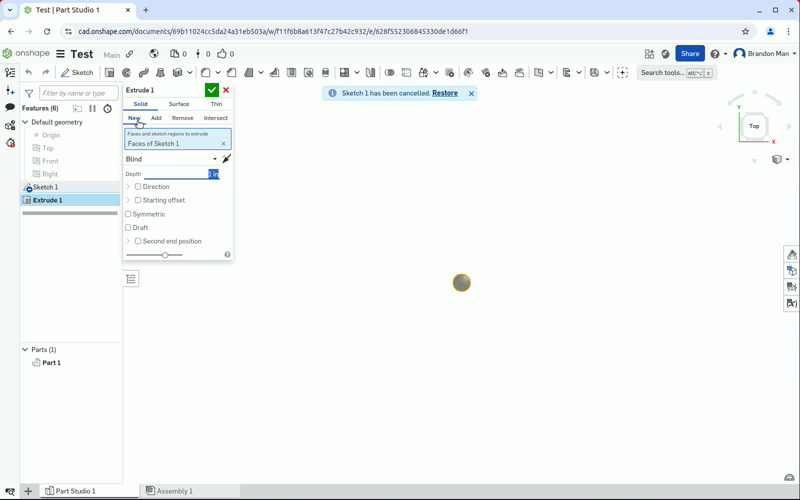
text(46.216)
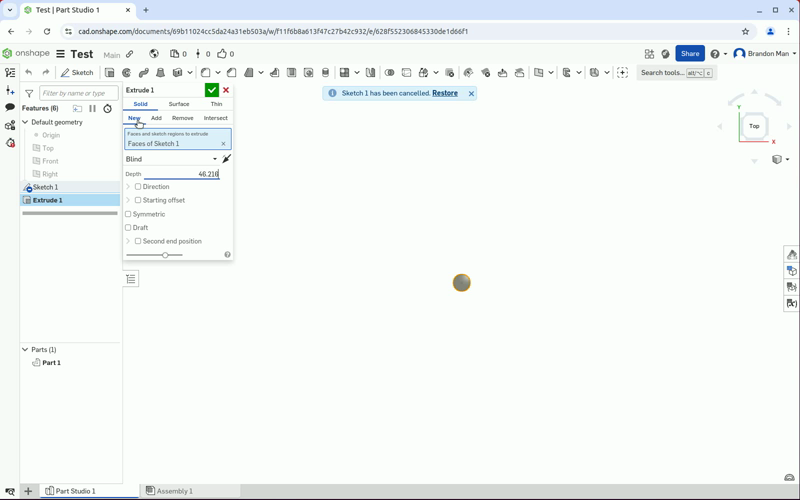
key(tab, 3)
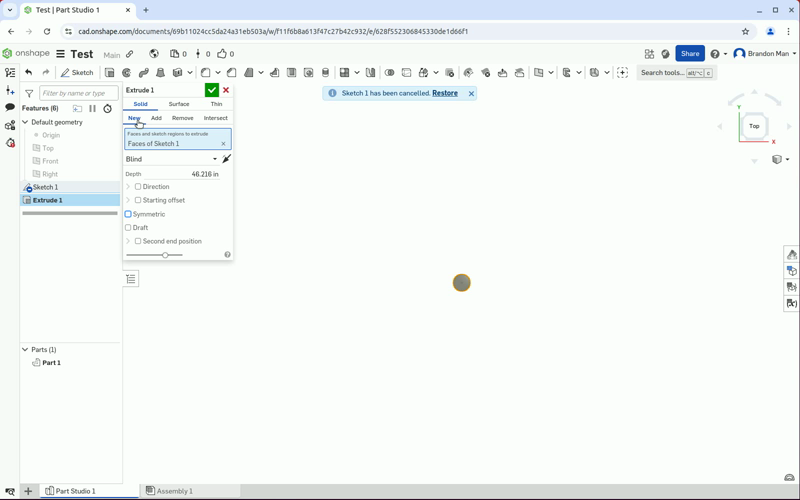
key(space)
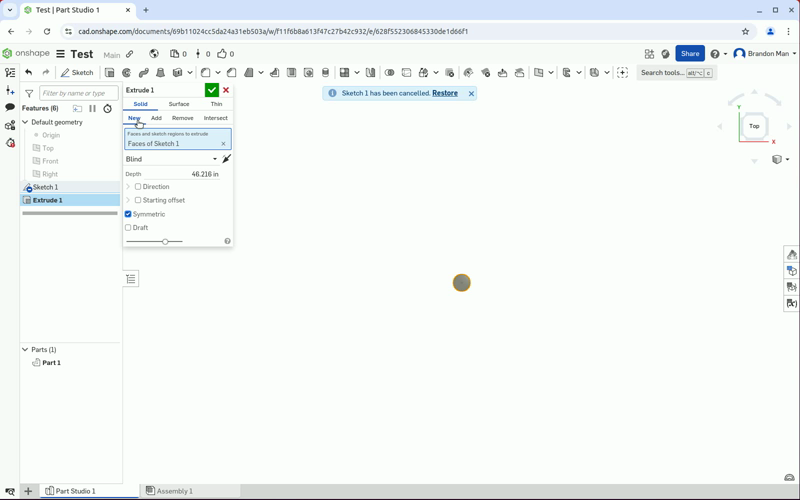
key(enter)
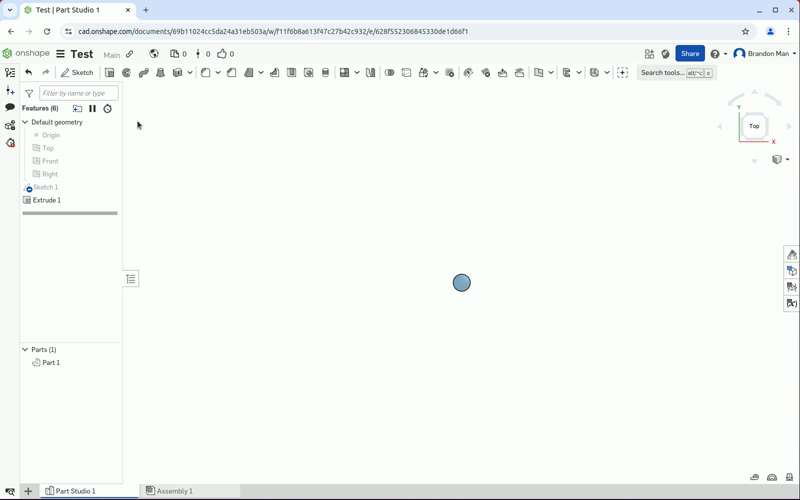
key(shift+h)
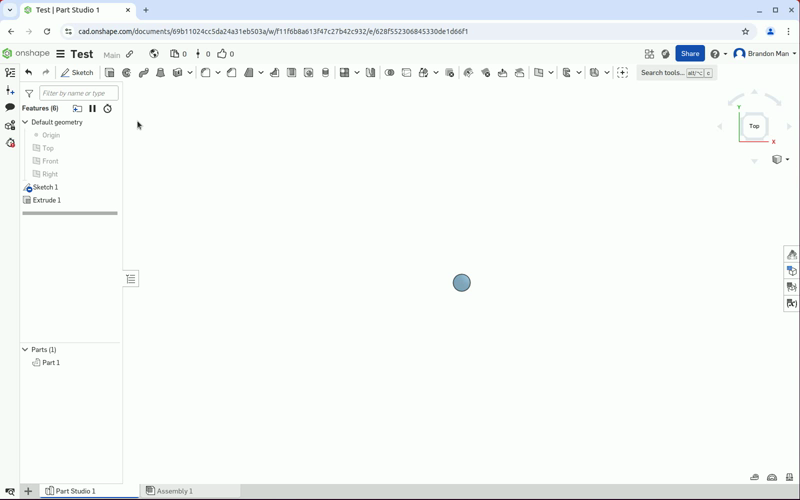
key(shift+h)
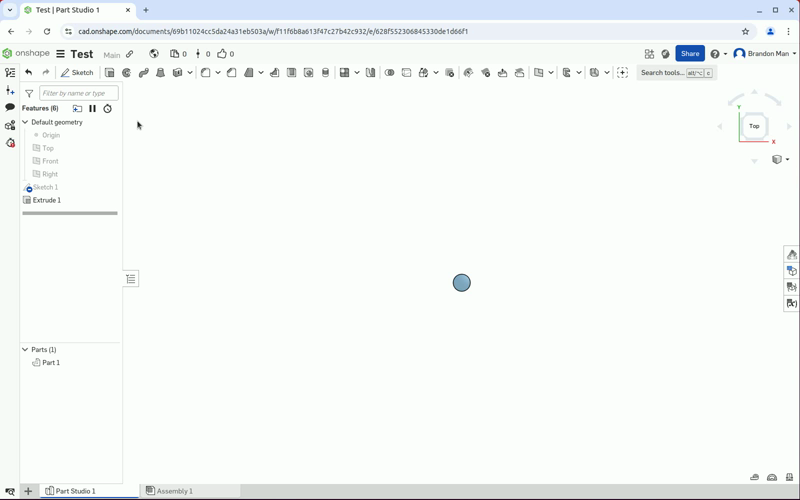
mouse_move(73, 189)
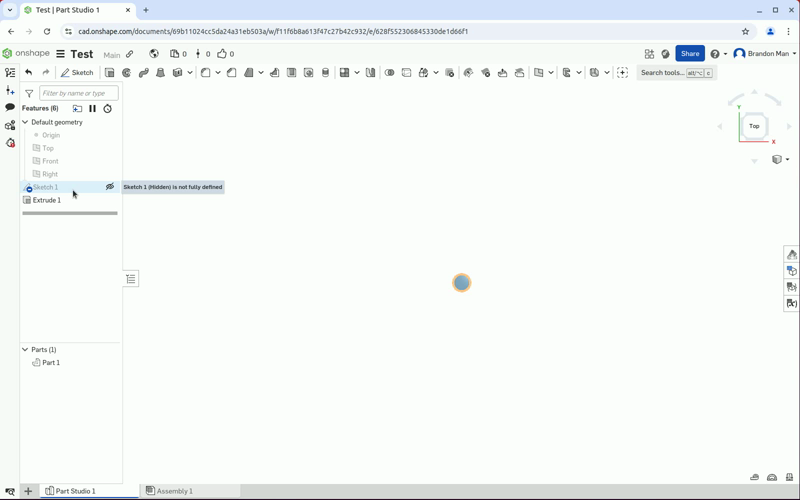
click(73, 189)
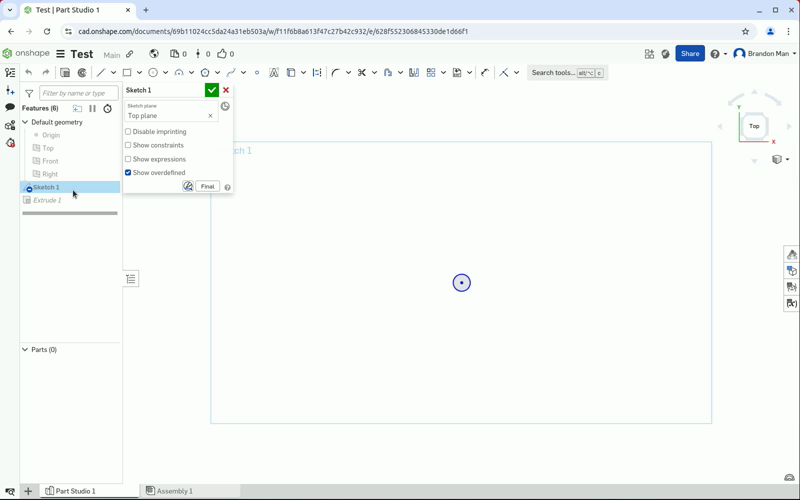
mouse_move(229, 92)
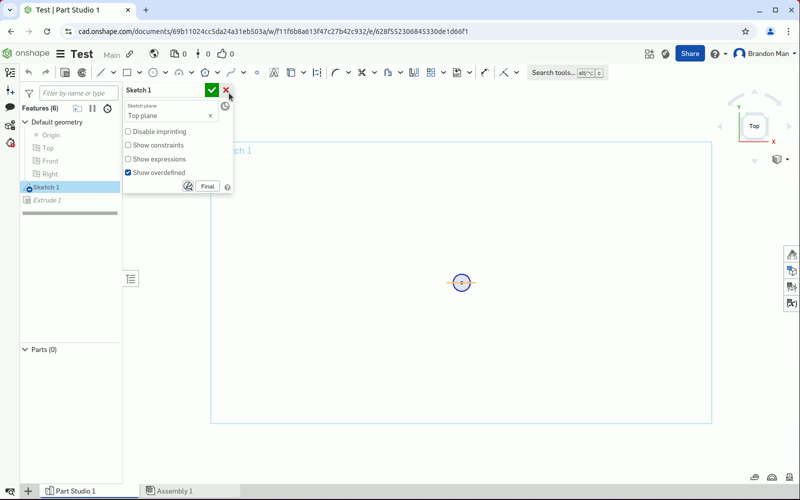
click(229, 92)
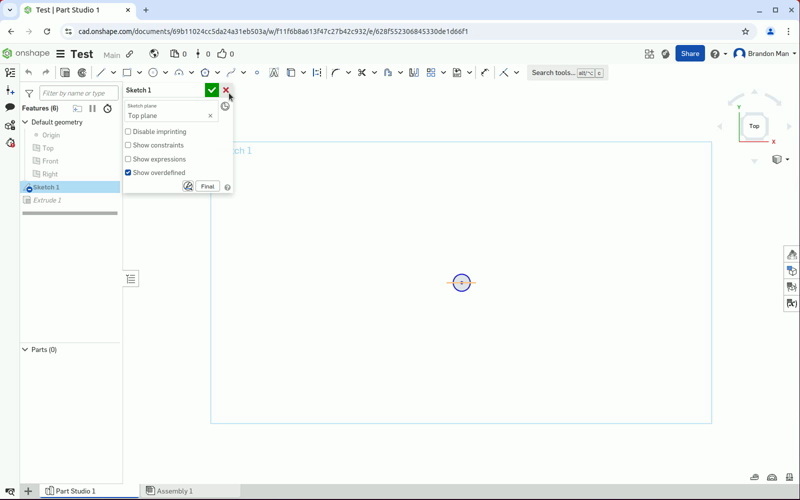
key(shift+s)
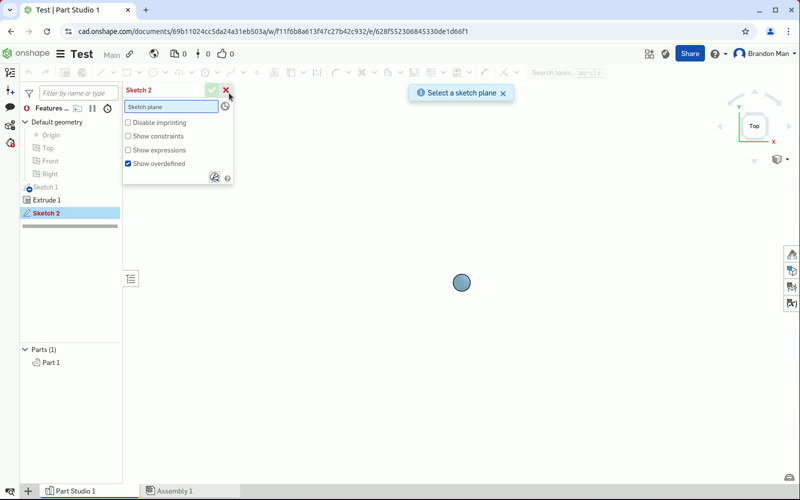
mouse_move(73, 150)
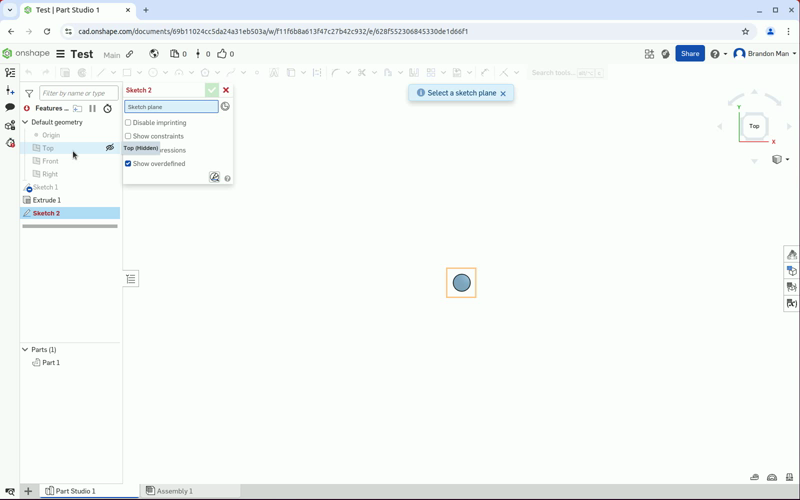
click(73, 150)
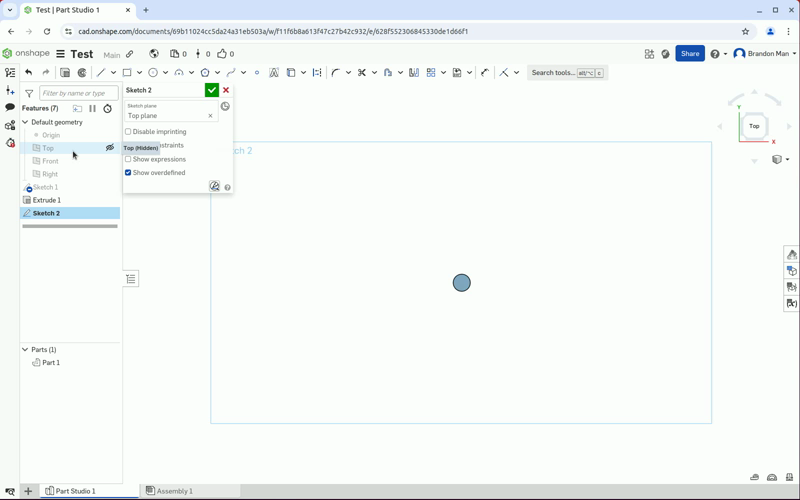
mouse_move(73, 352)
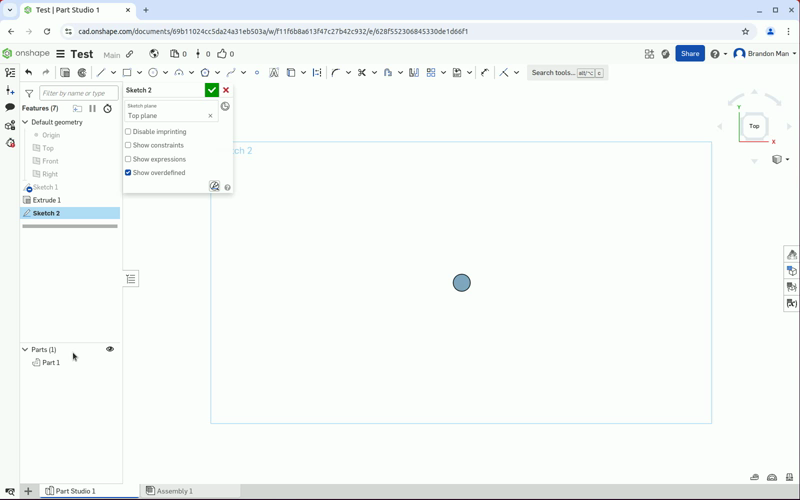
key(y)
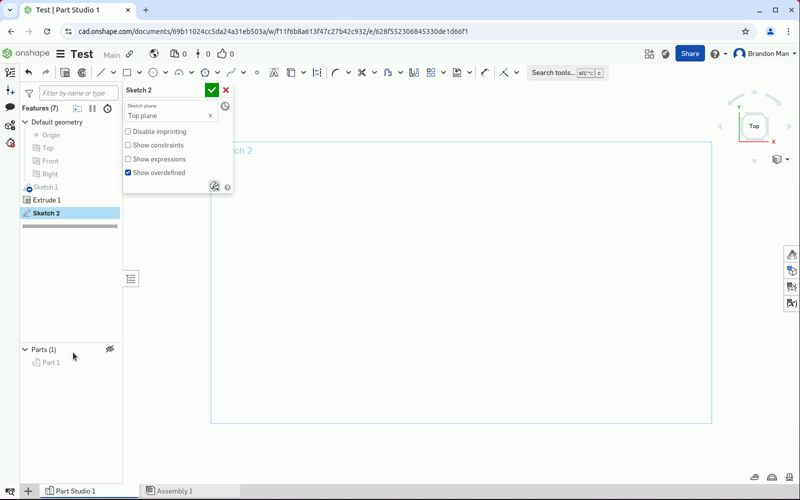
key(c)
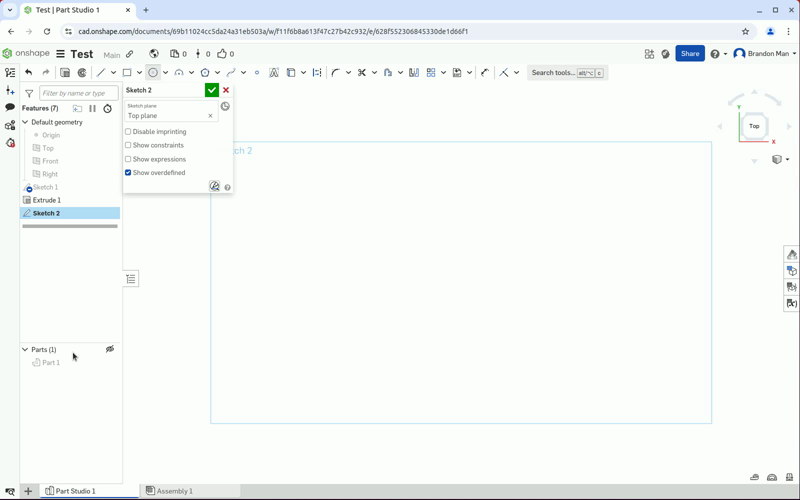
key_down(shift)
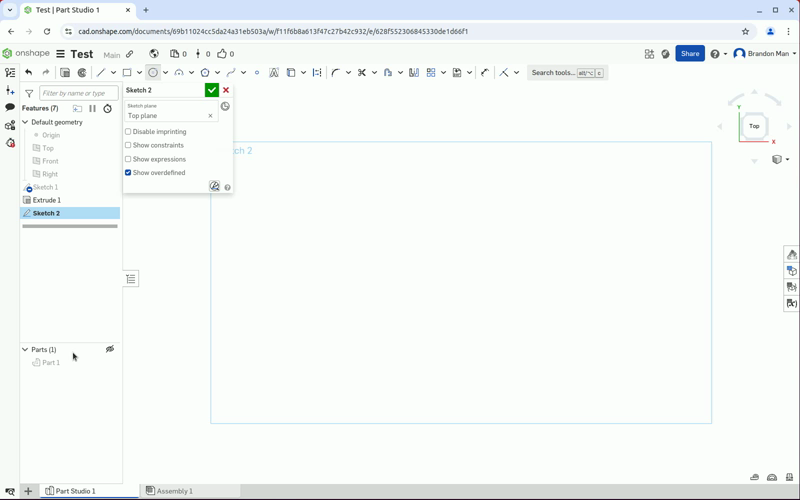
mouse_move(461, 282)
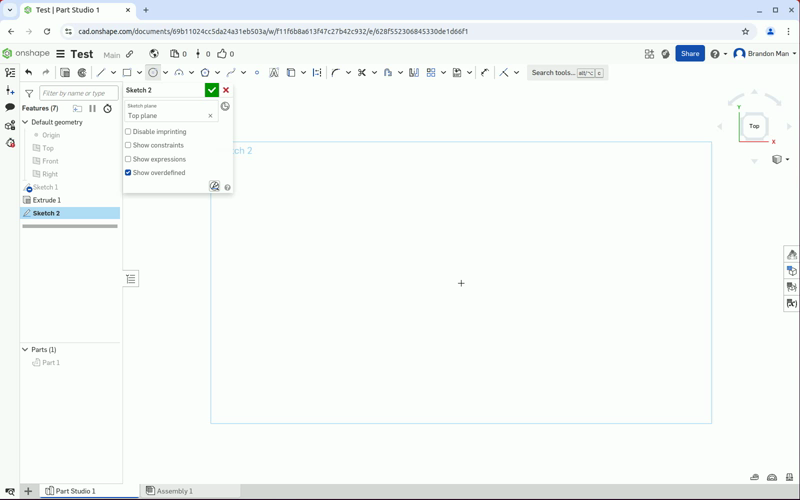
click(461, 282)
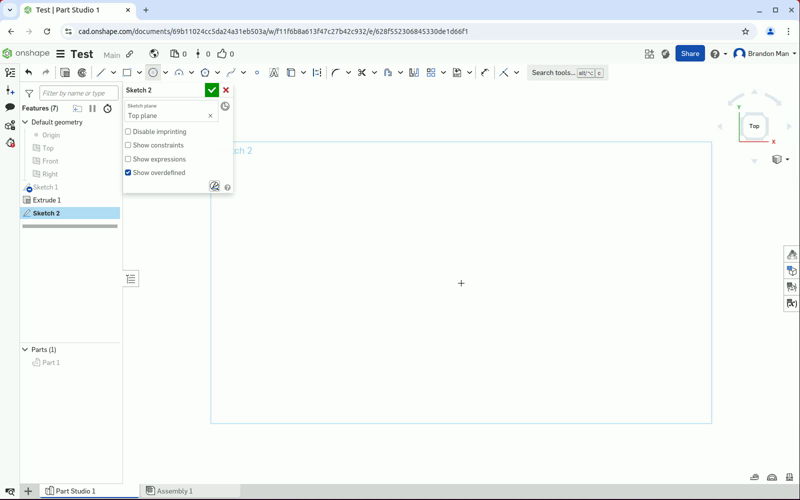
key_up(shift)
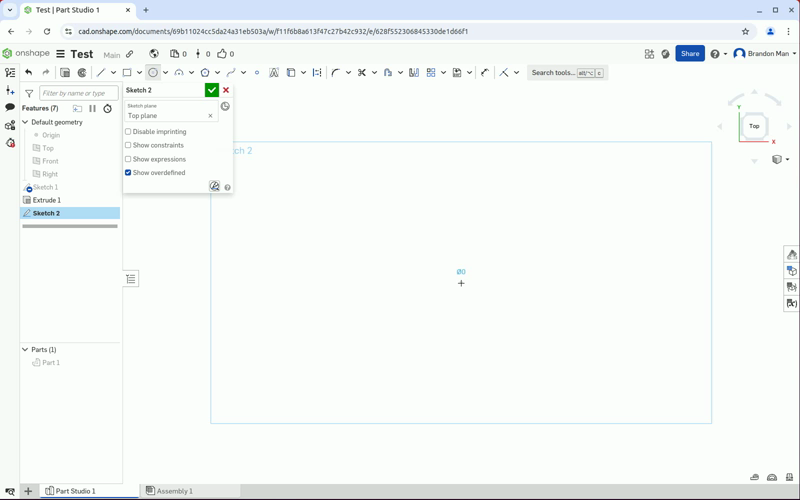
mouse_move(499, 282)
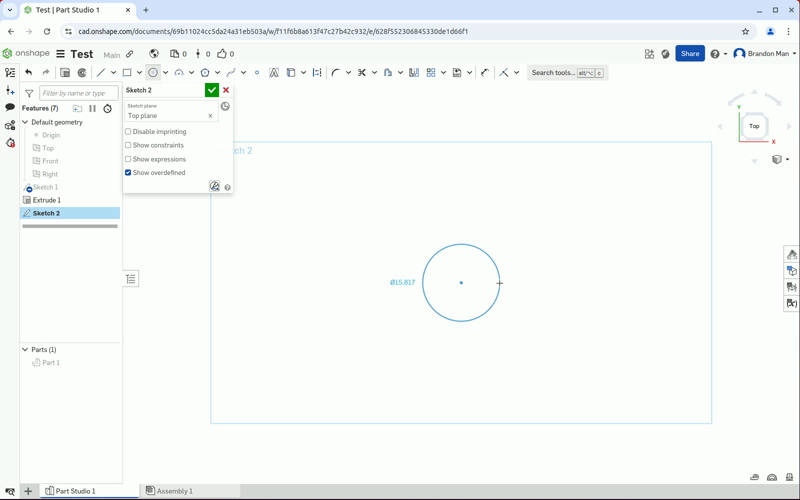
click(499, 282)
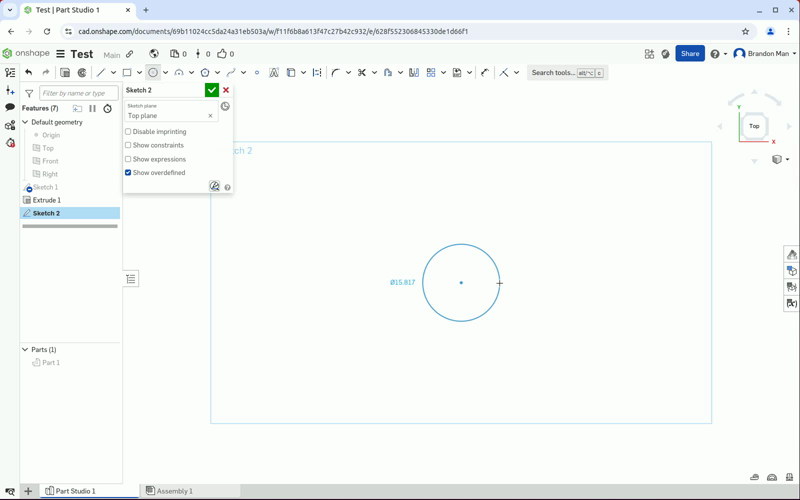
key(esc)
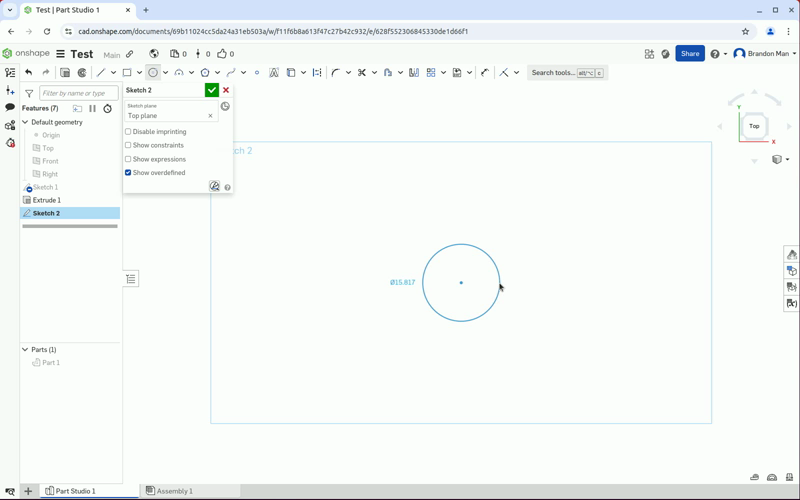
key(c)
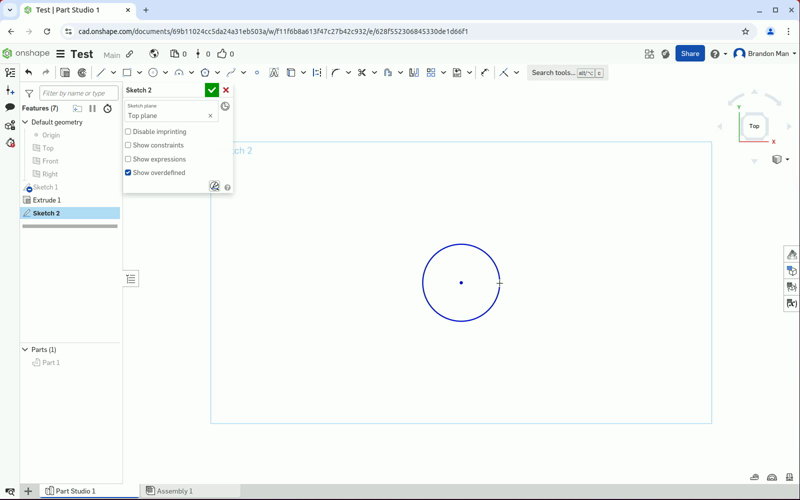
key_down(shift)
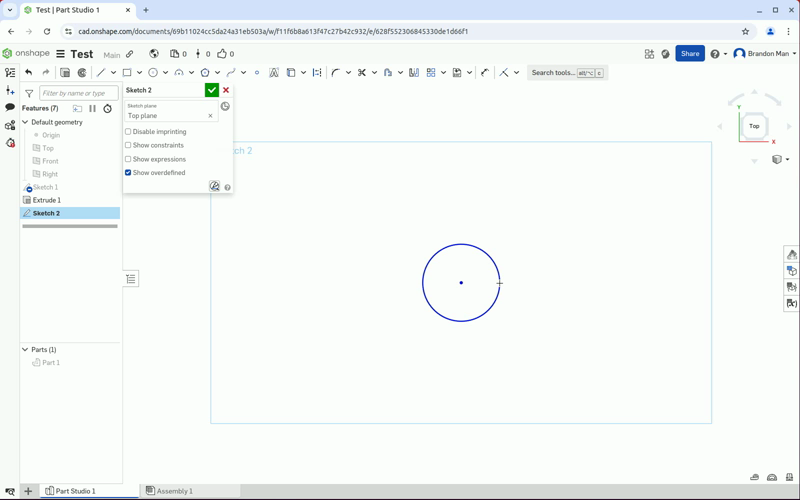
mouse_move(461, 282)
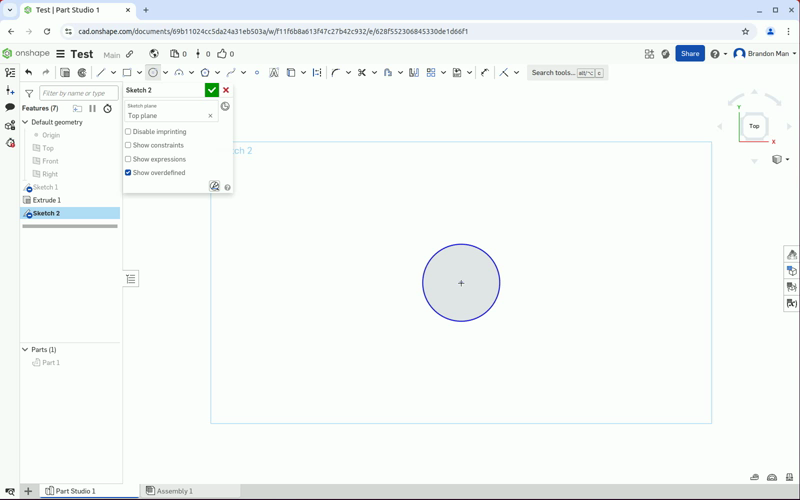
click(461, 282)
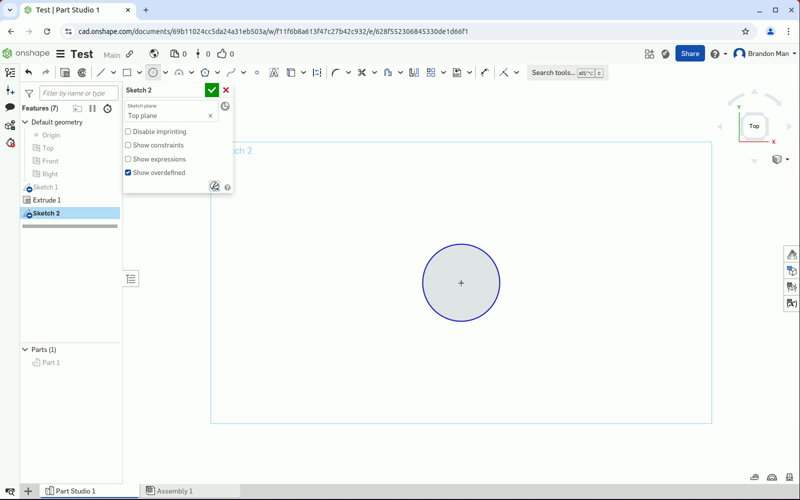
key_up(shift)
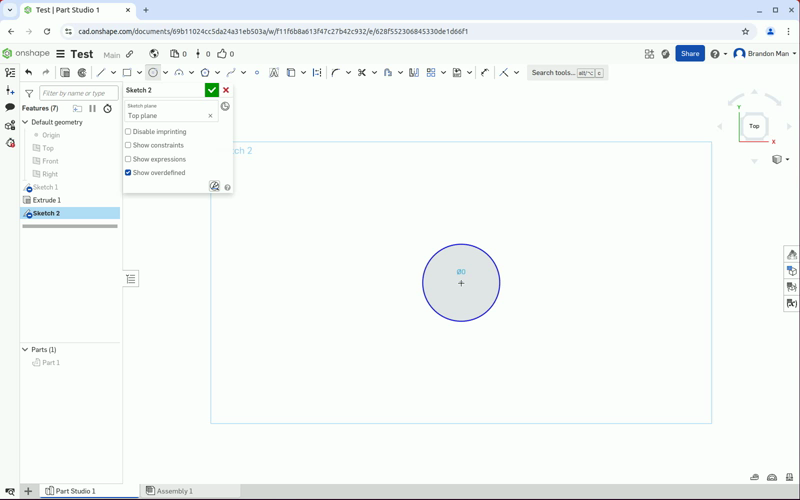
mouse_move(483, 282)
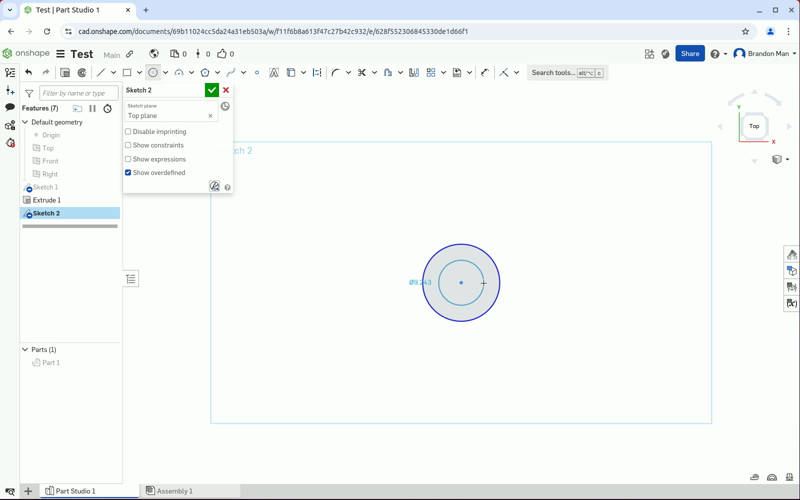
click(483, 282)
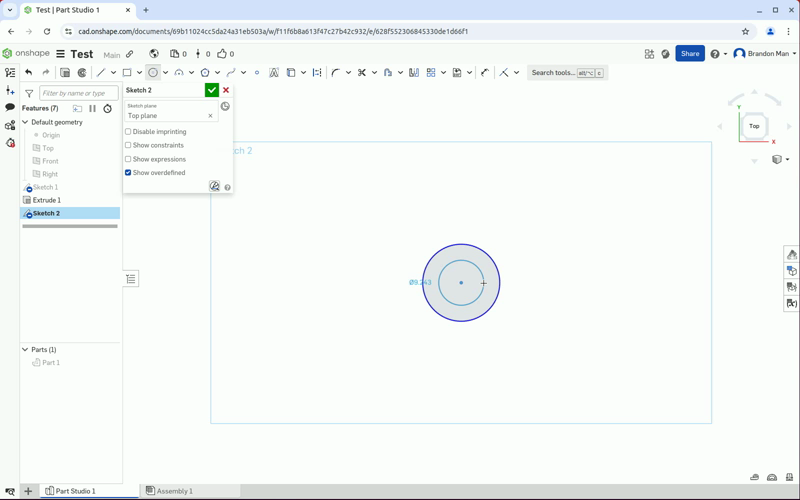
key(esc)
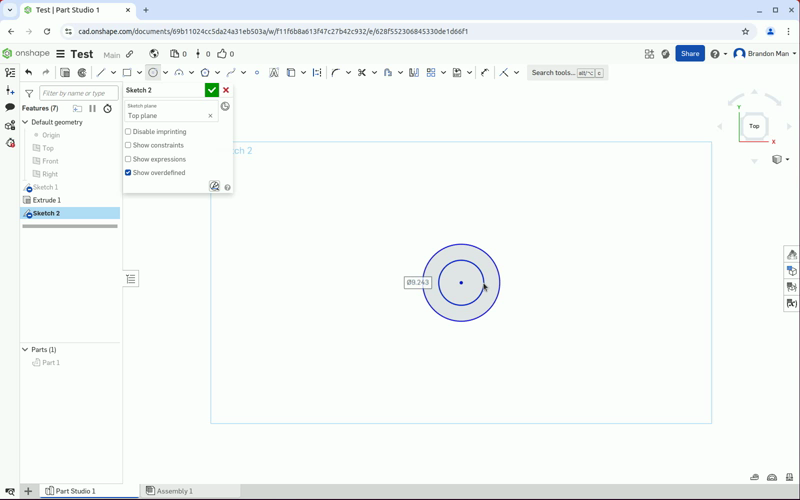
mouse_move(474, 306)
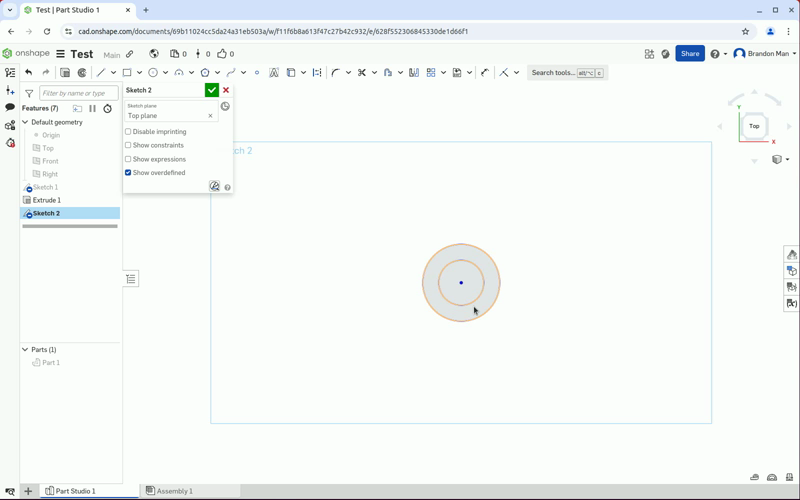
click(474, 306)
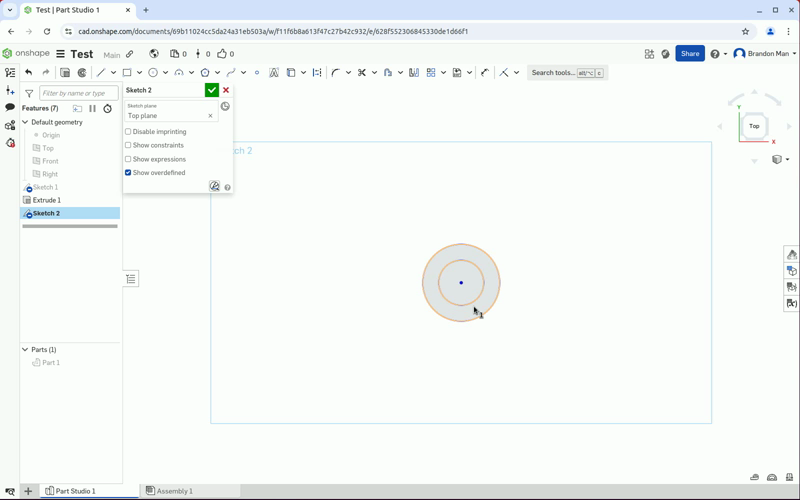
mouse_move(73, 352)
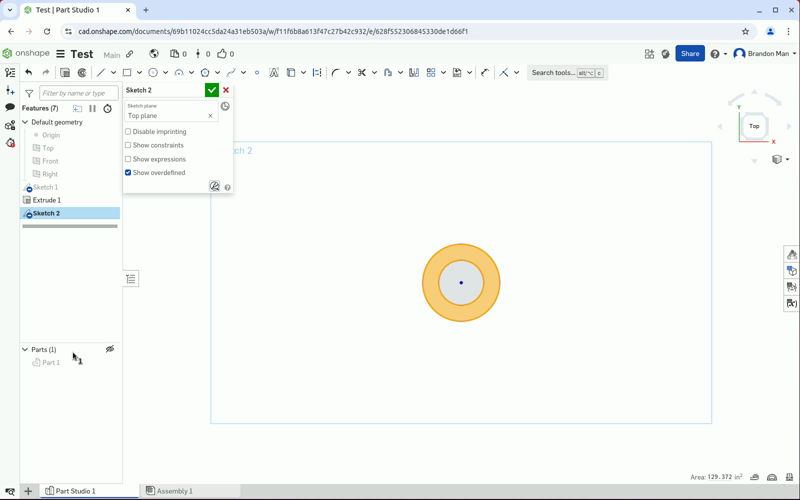
key(shift+y)
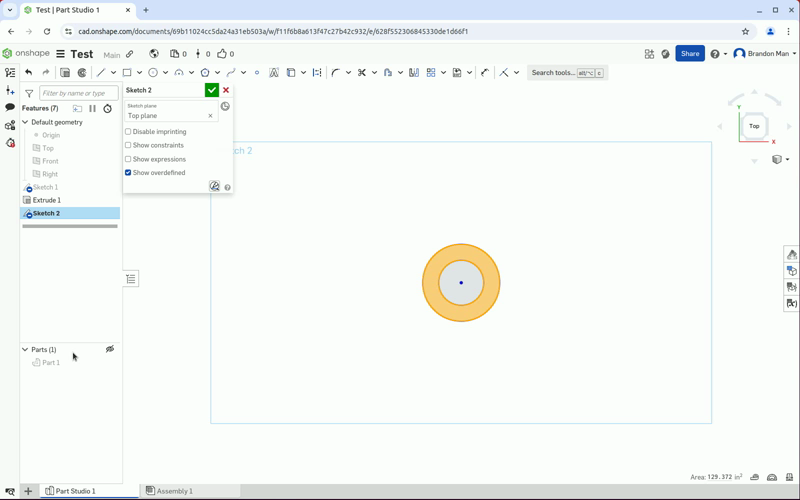
key(shift+e)
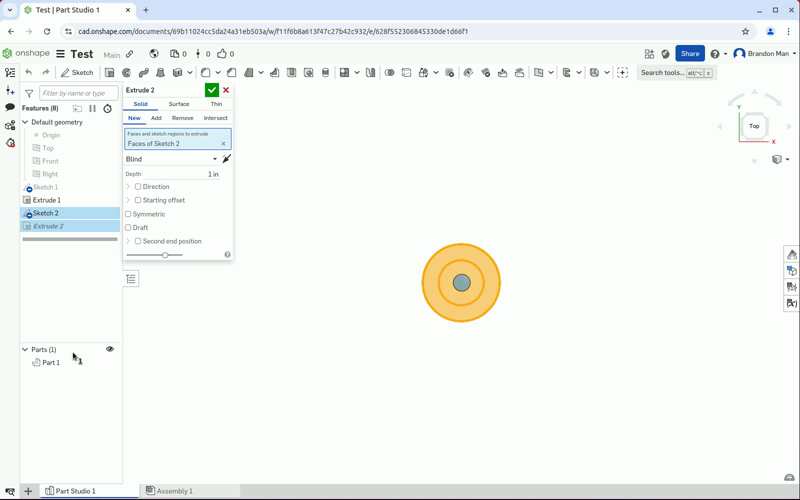
mouse_move(143, 106)
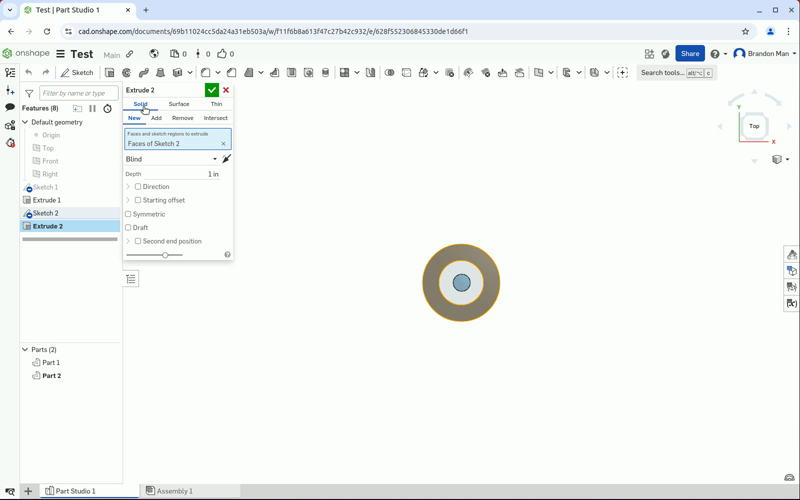
click(143, 106)
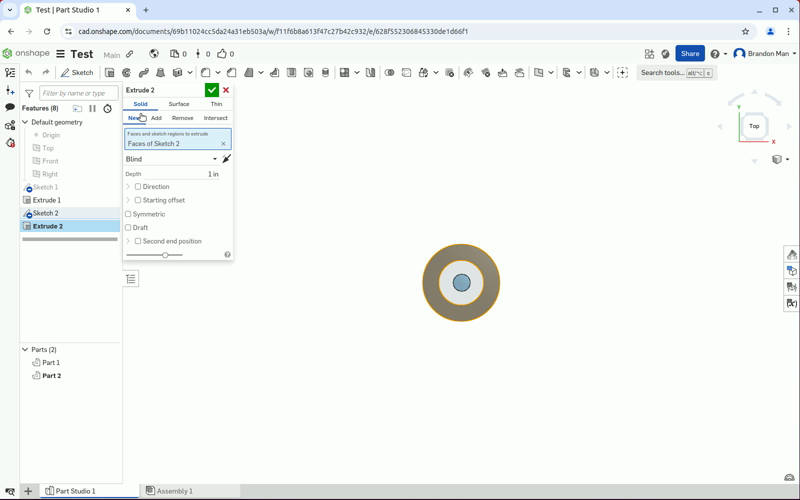
mouse_move(137, 120)
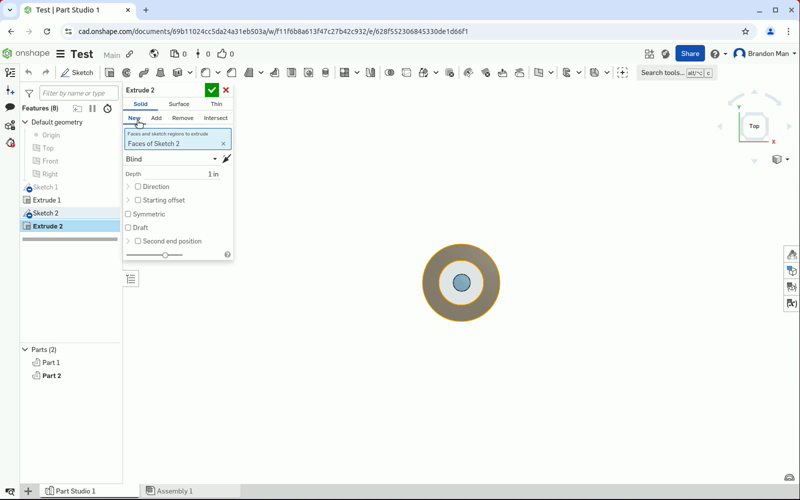
click(137, 120)
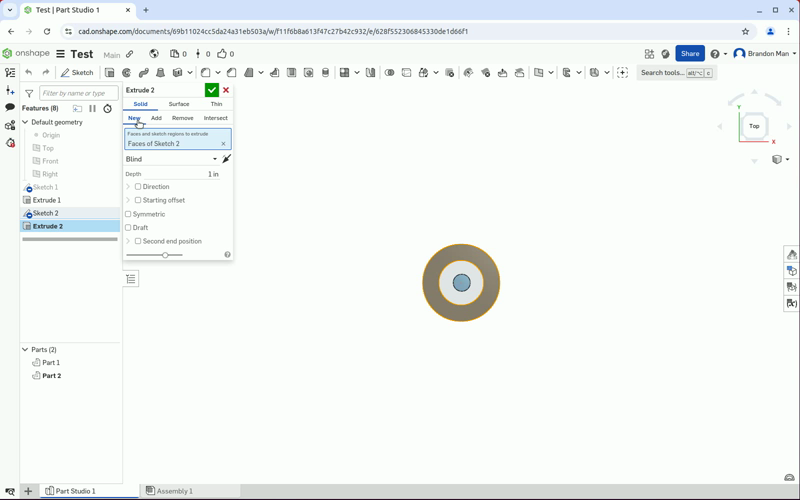
key(tab, 4)
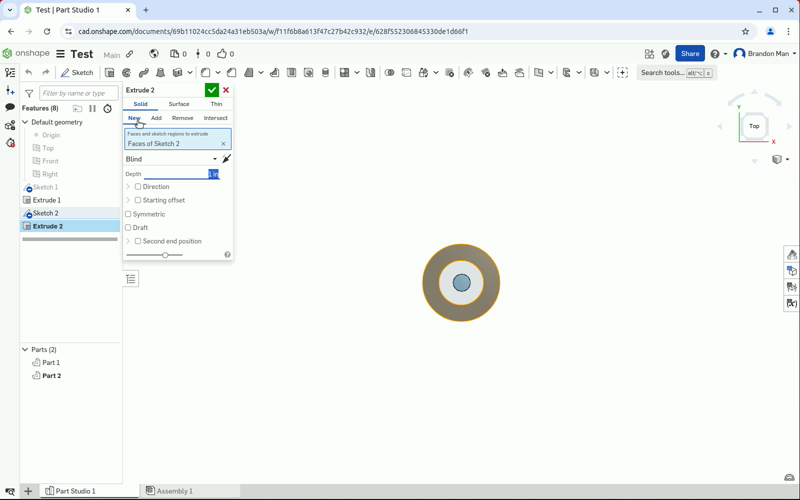
text(9.148)
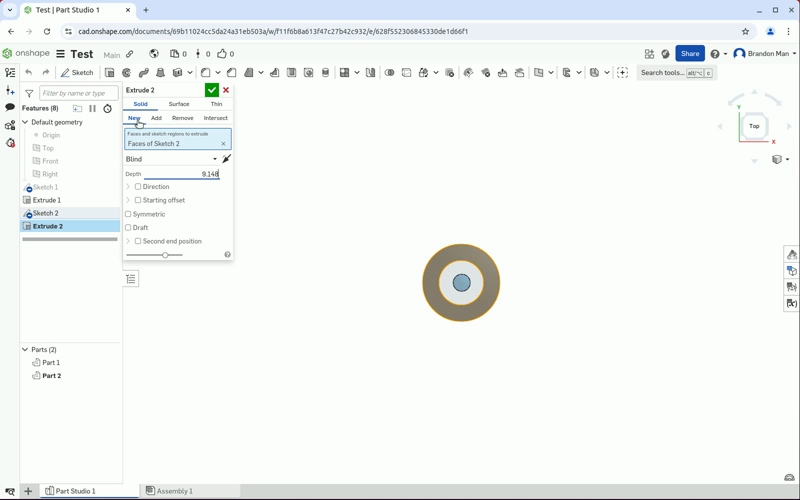
key(tab, 3)
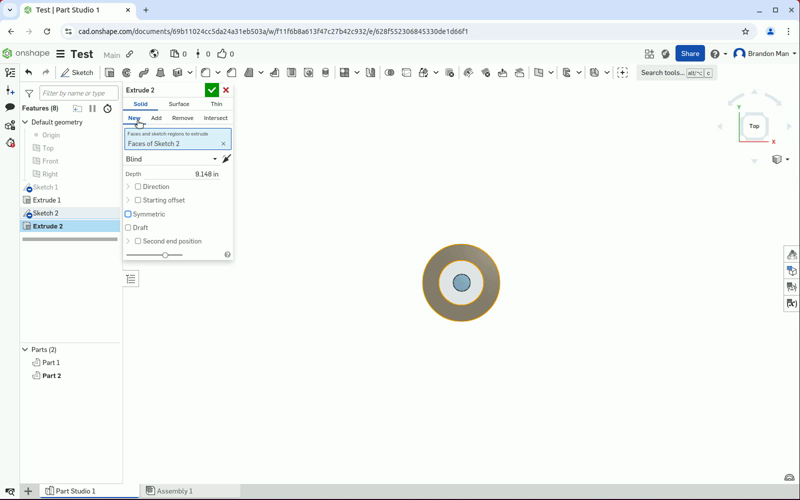
key(space)
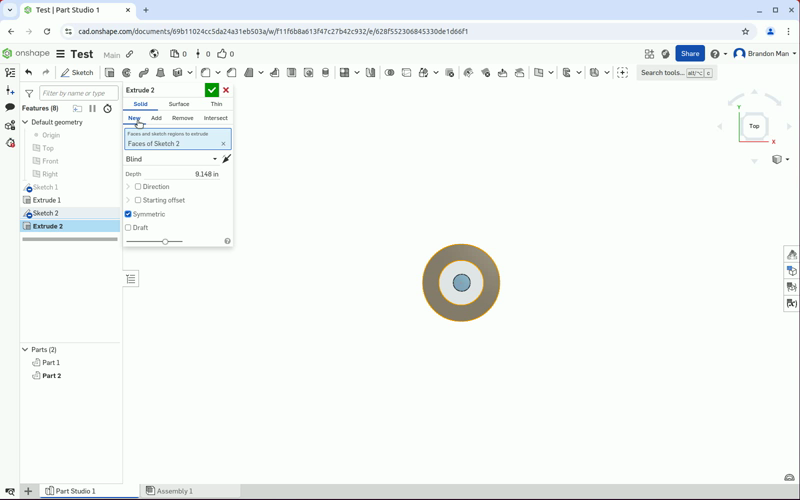
key(enter)
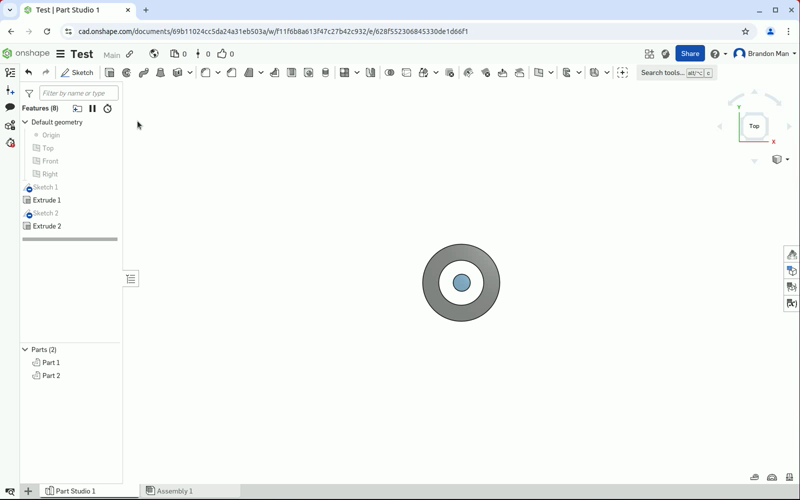
key(shift+h)
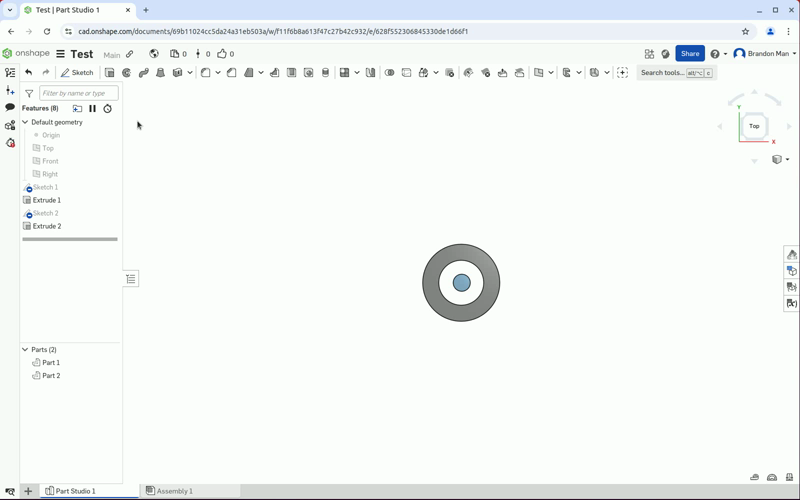
key(shift+h)
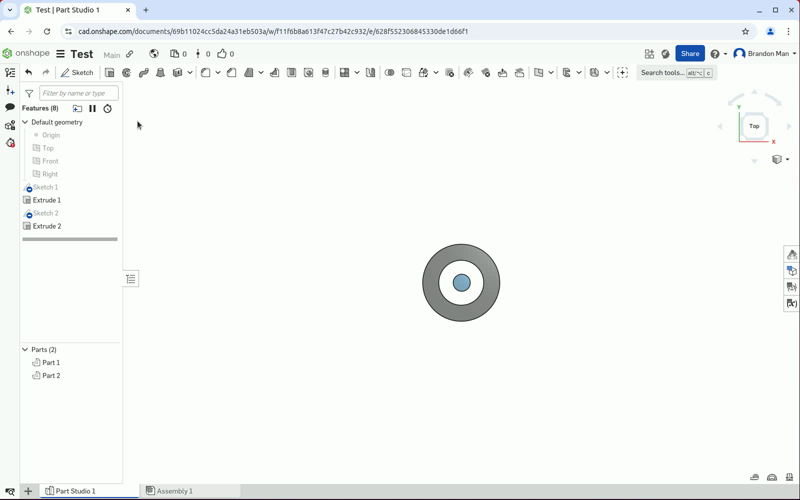
mouse_move(73, 189)
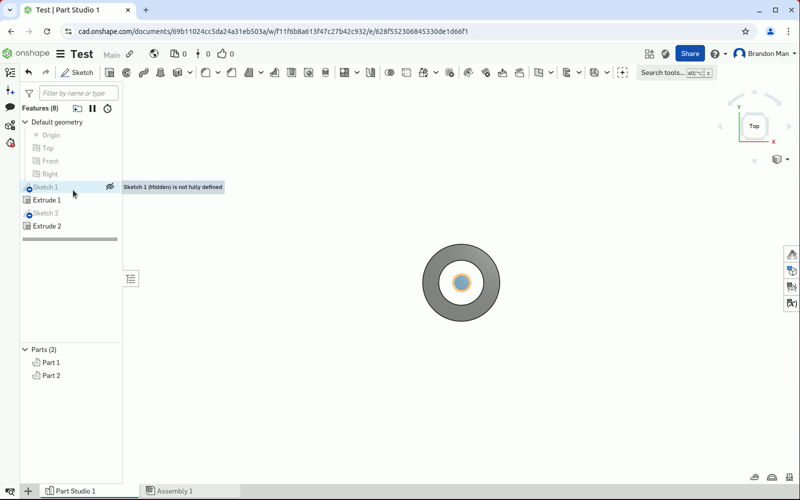
click(73, 189)
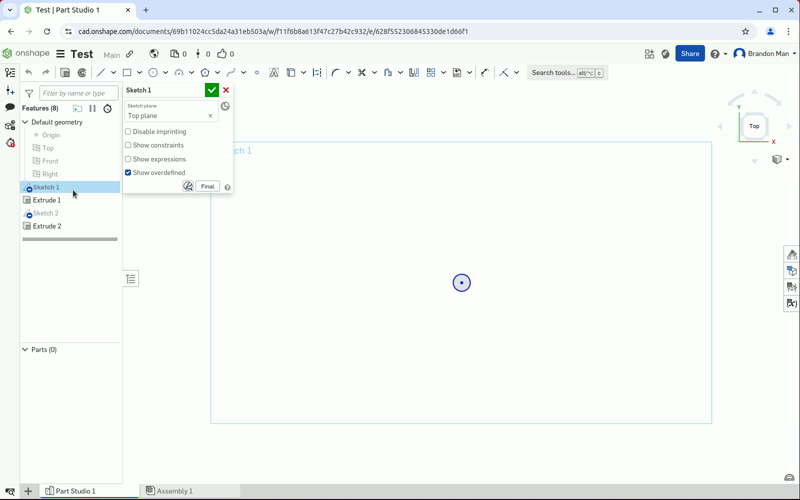
mouse_move(229, 92)
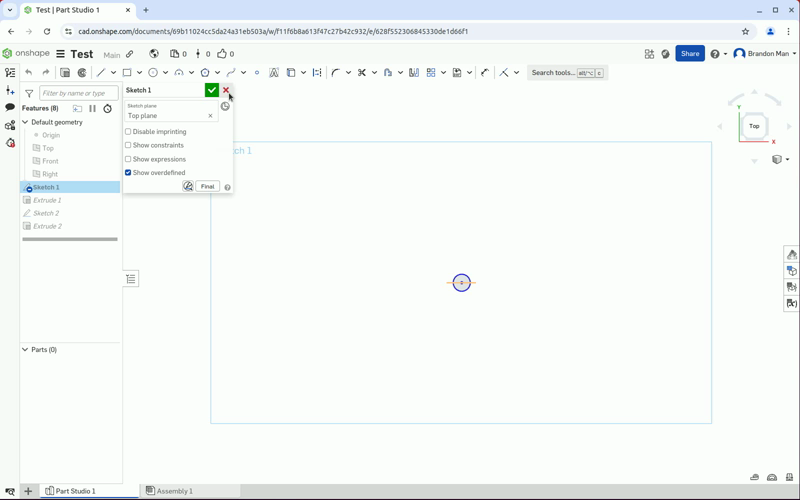
click(229, 92)
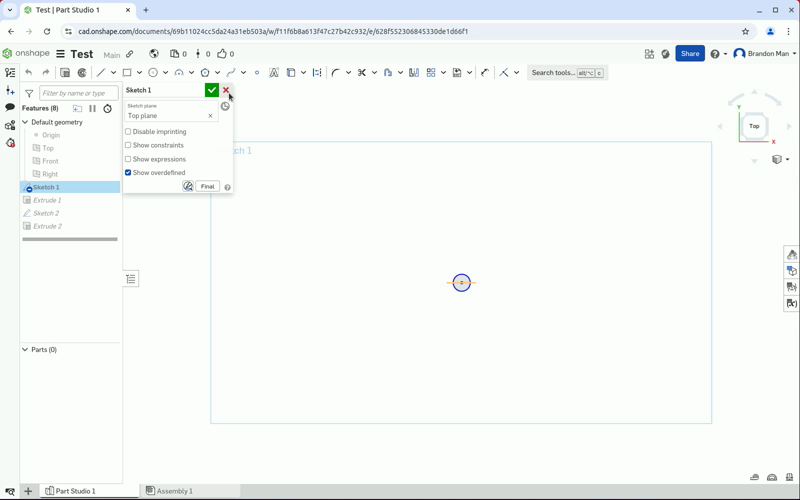
key(shift+s)
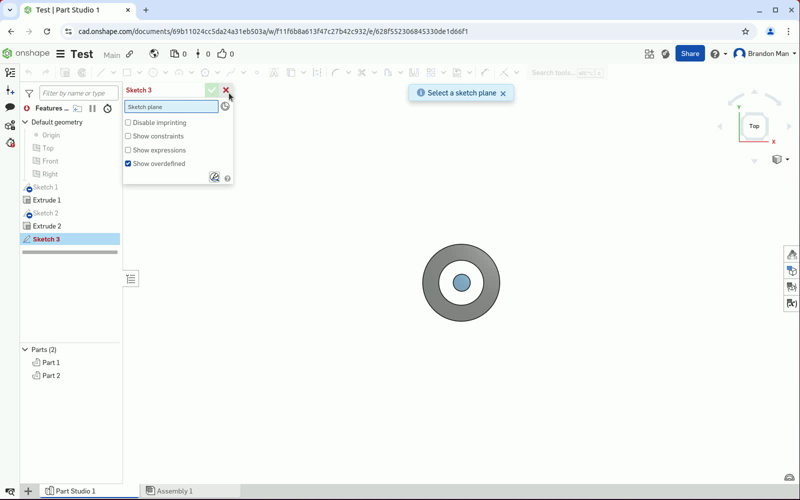
mouse_move(73, 150)
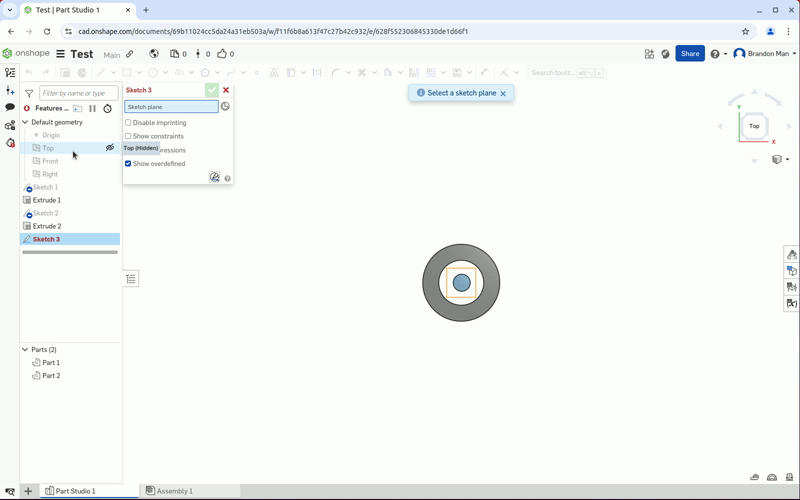
click(73, 150)
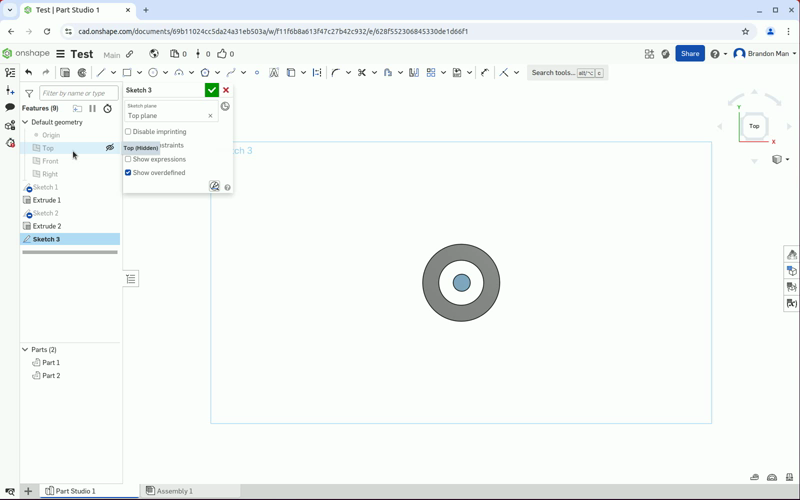
mouse_move(73, 352)
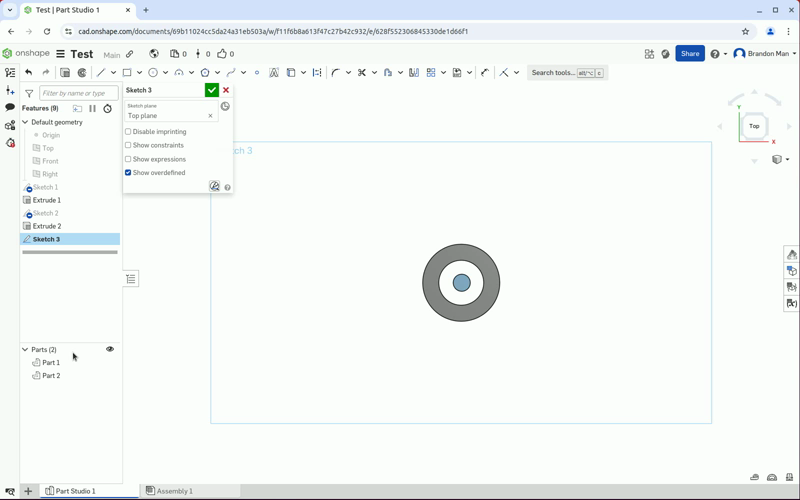
key(y)
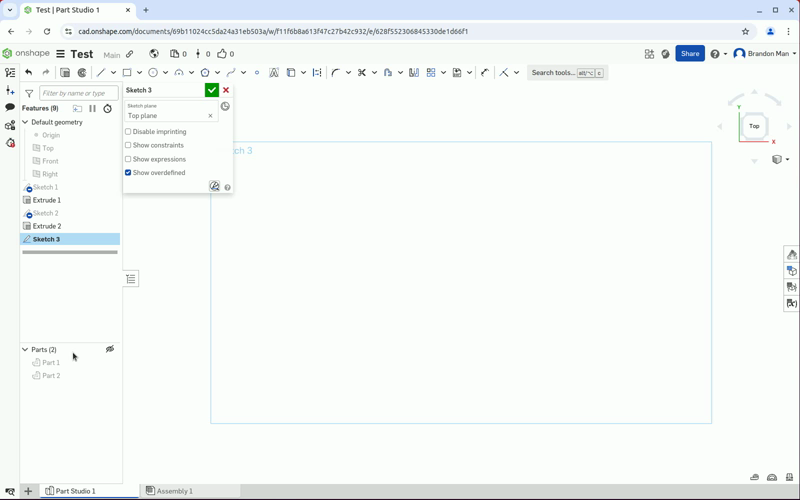
key(c)
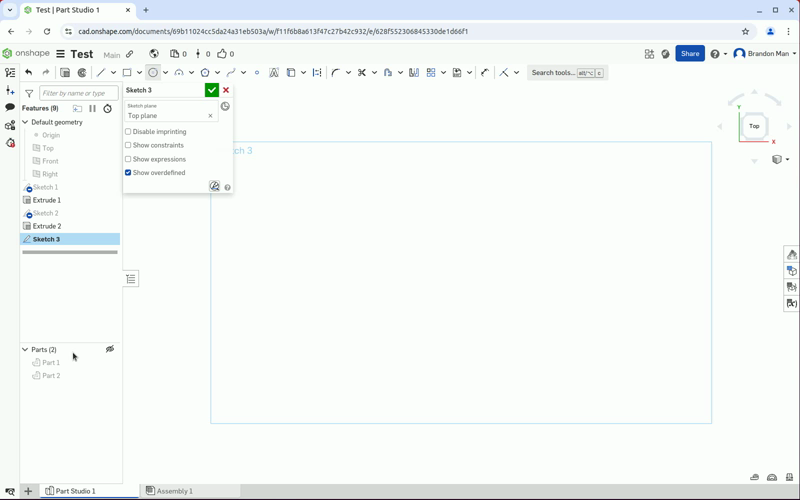
key_down(shift)
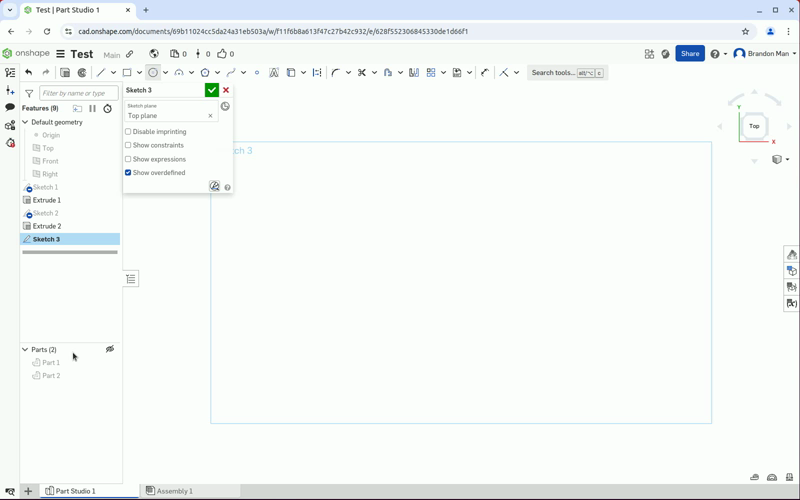
mouse_move(461, 282)
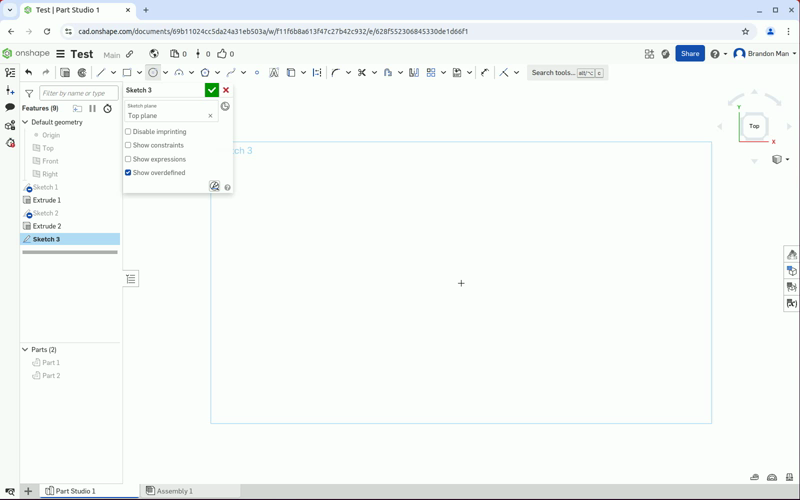
click(461, 282)
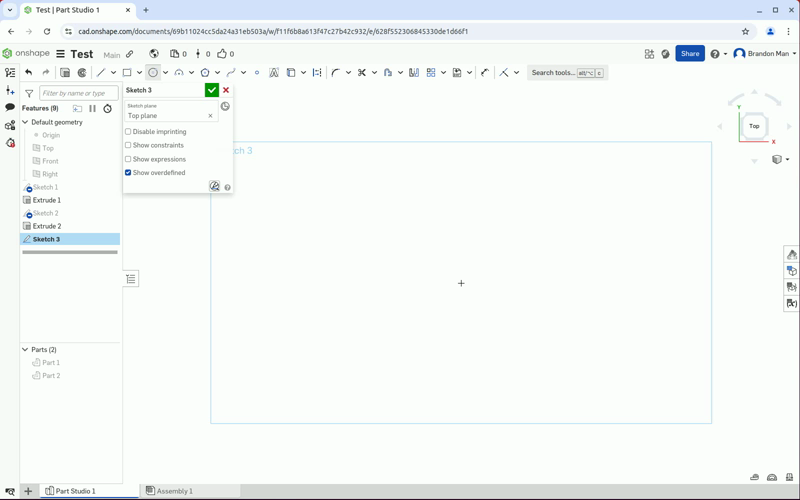
key_up(shift)
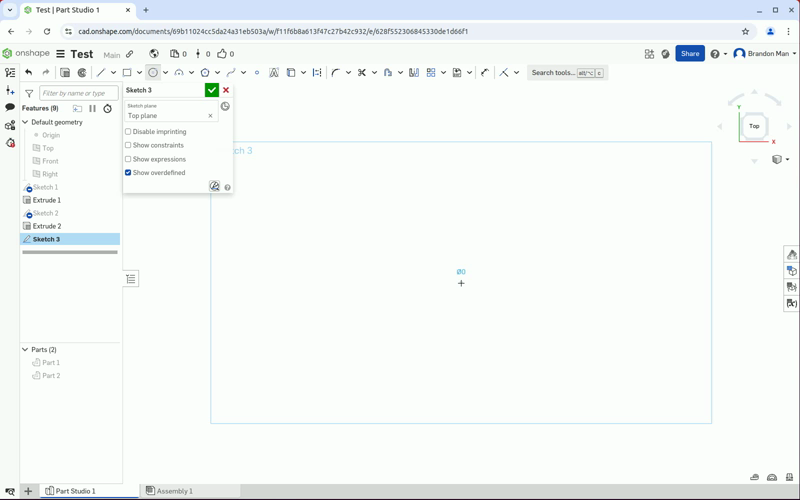
mouse_move(484, 282)
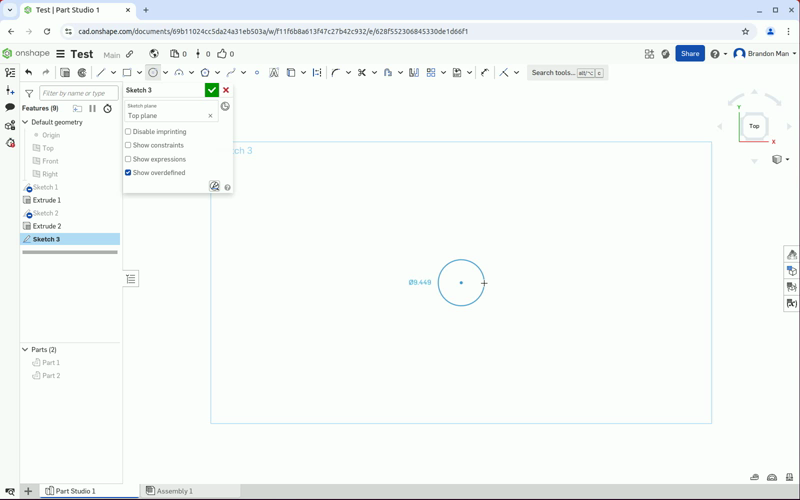
click(484, 282)
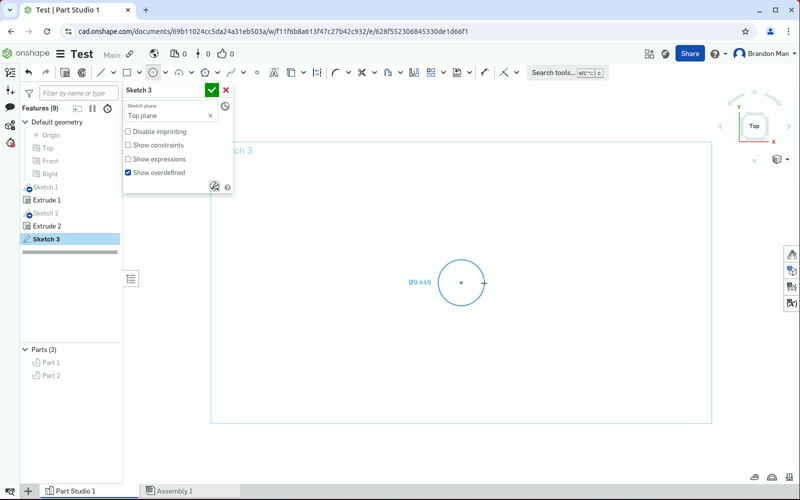
key(esc)
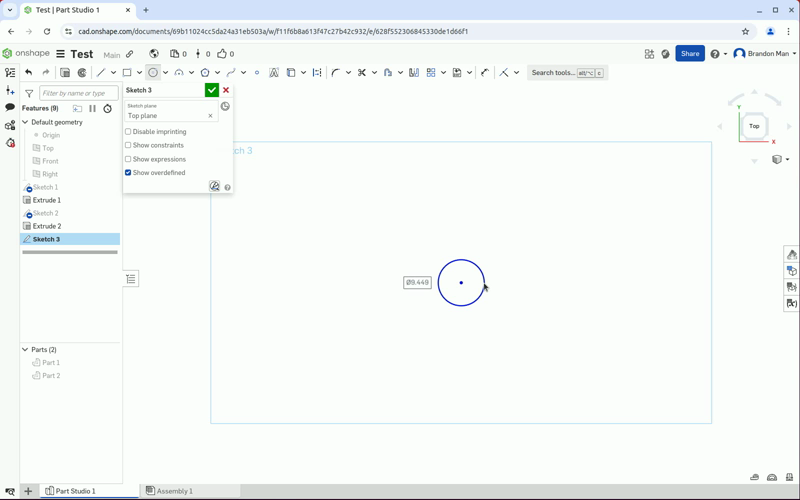
key(c)
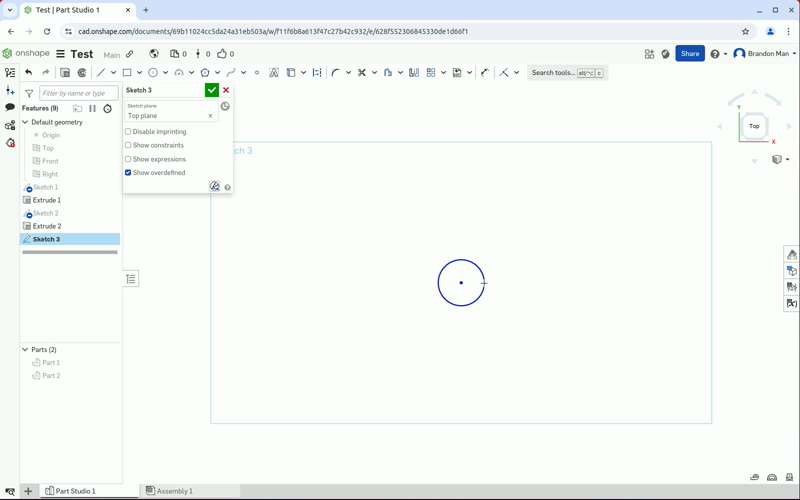
key_down(shift)
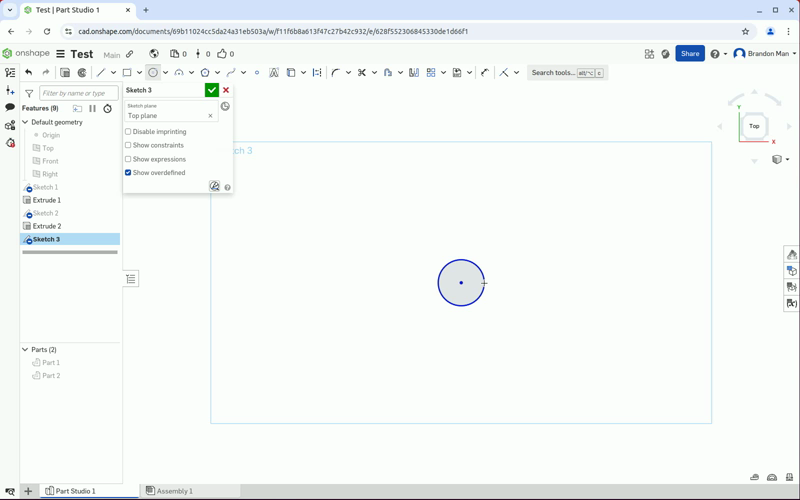
mouse_move(461, 282)
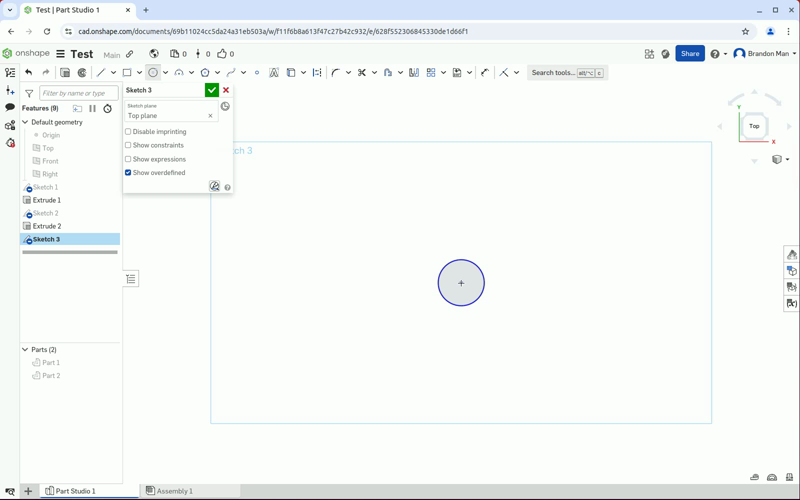
click(461, 282)
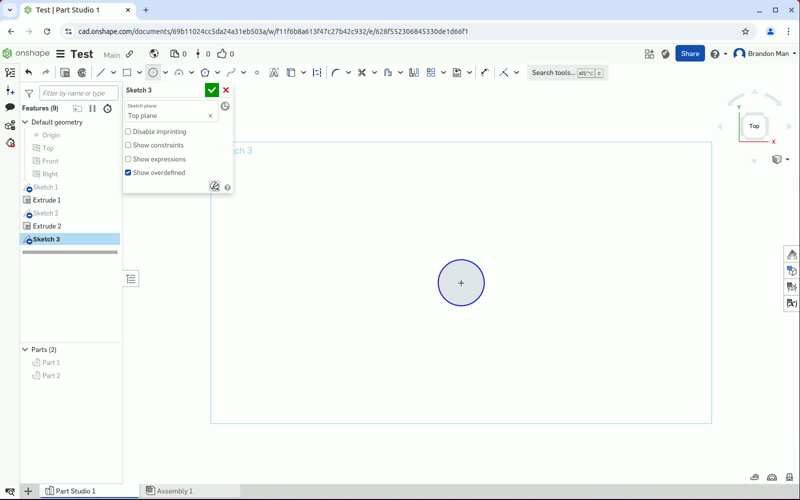
key_up(shift)
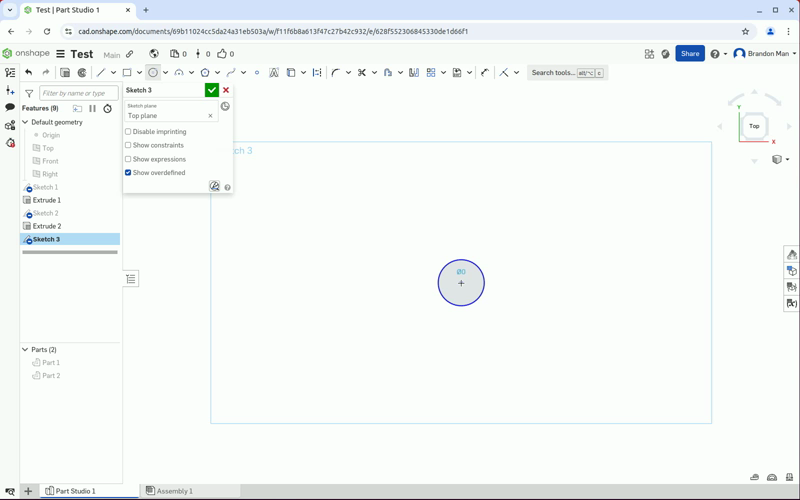
mouse_move(468, 282)
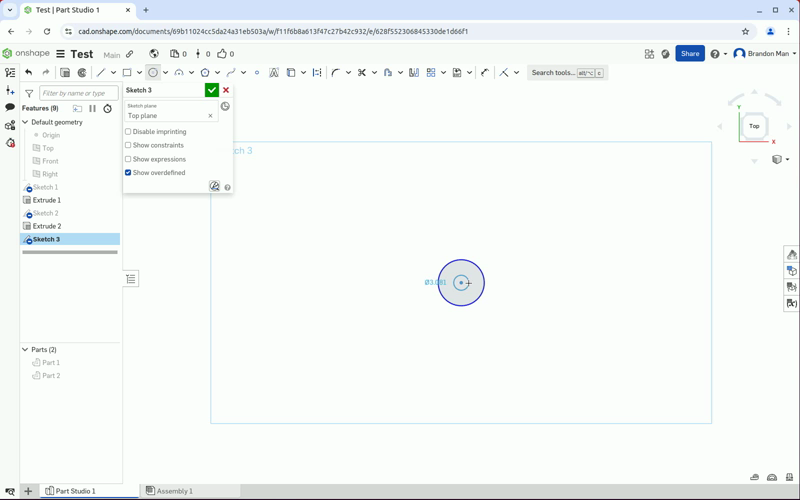
click(468, 282)
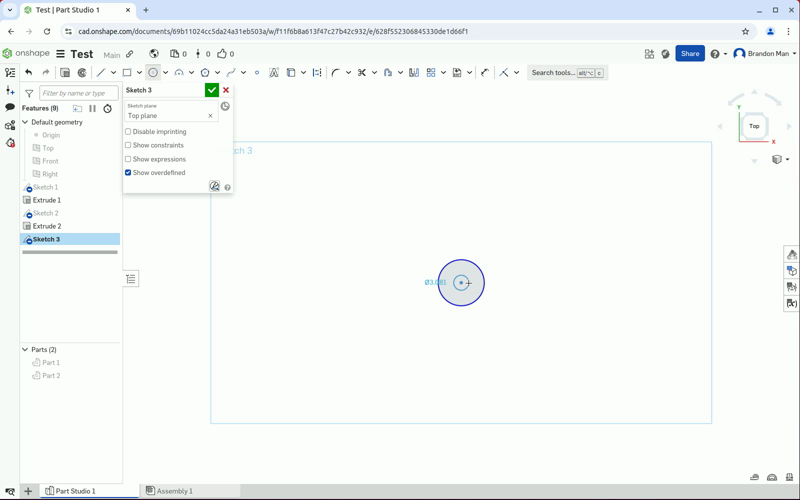
key(esc)
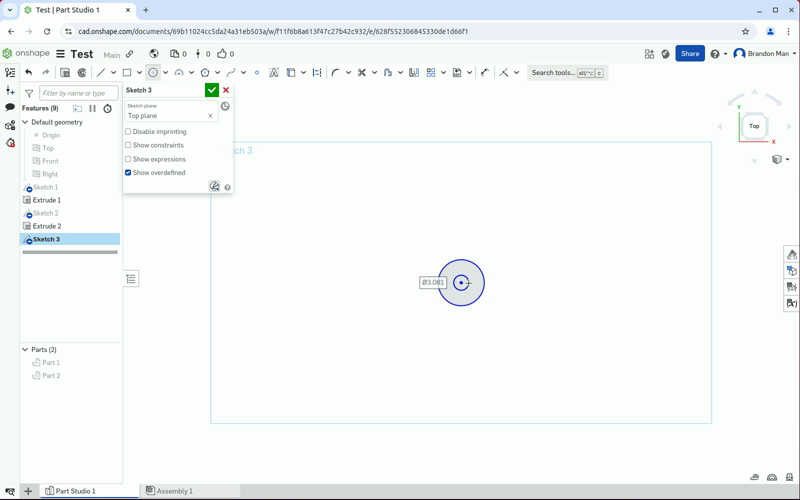
mouse_move(453, 265)
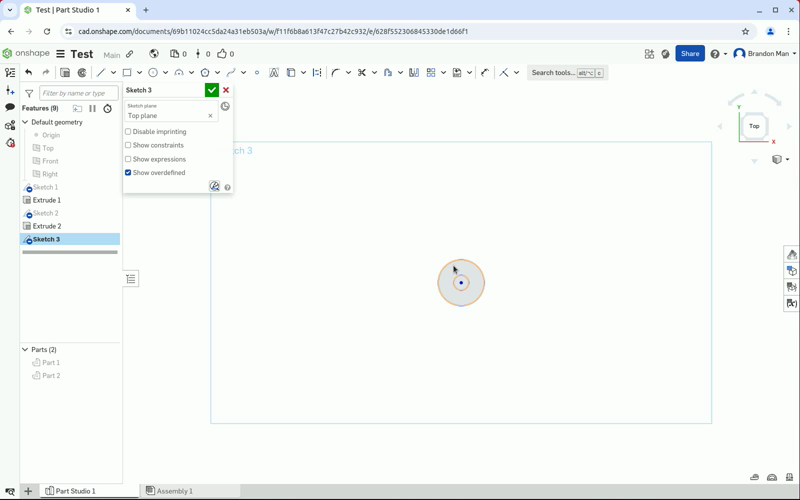
scroll(6)
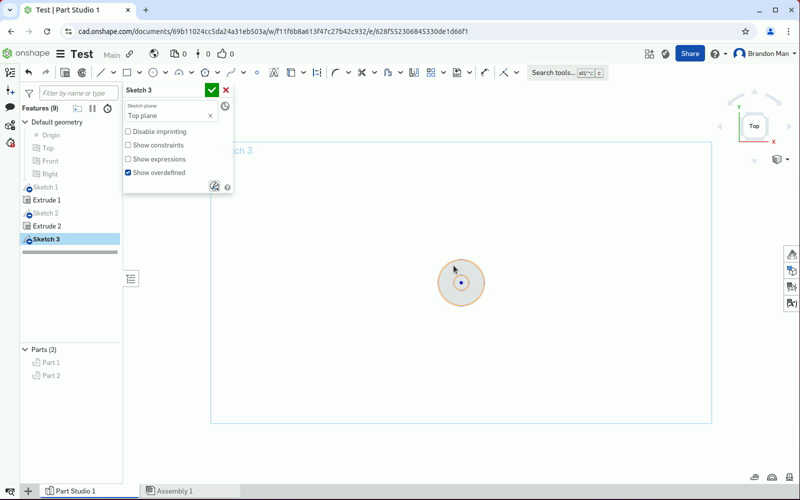
scroll(6)
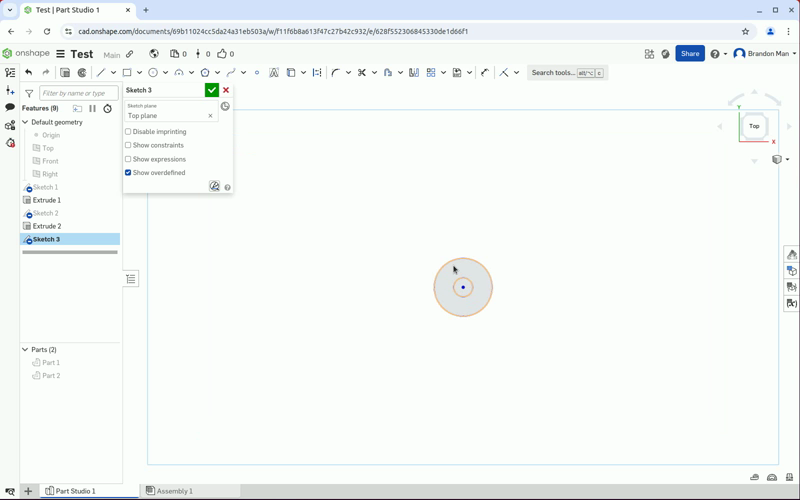
scroll(6)
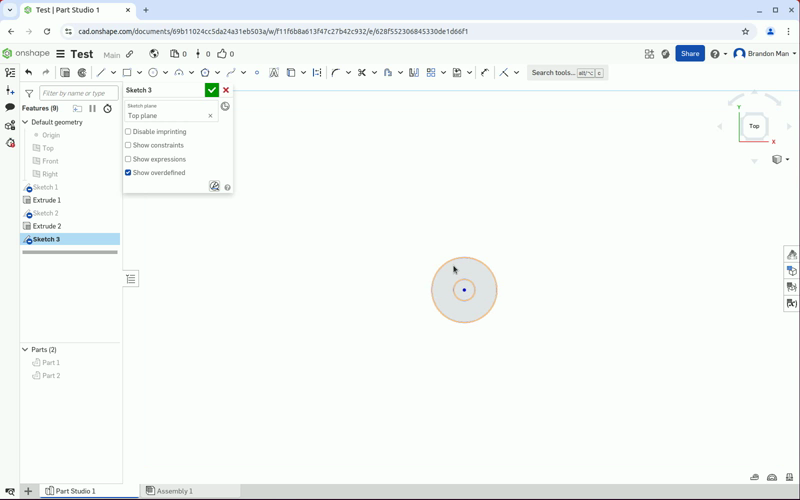
scroll(6)
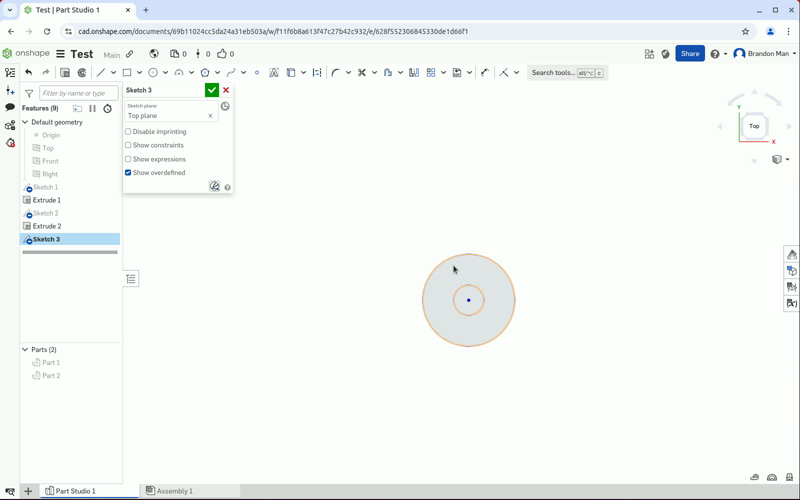
scroll(6)
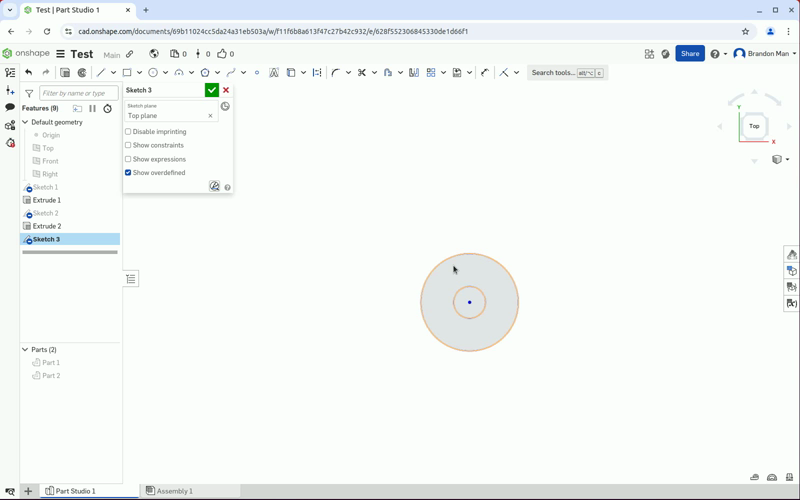
scroll(6)
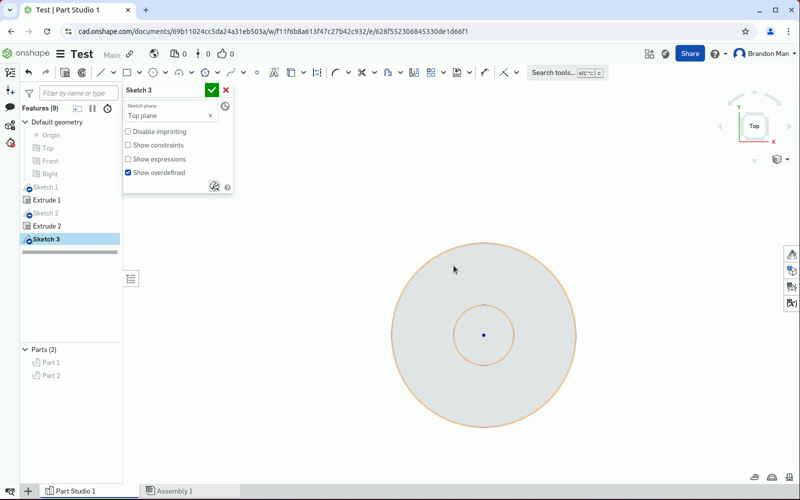
scroll(6)
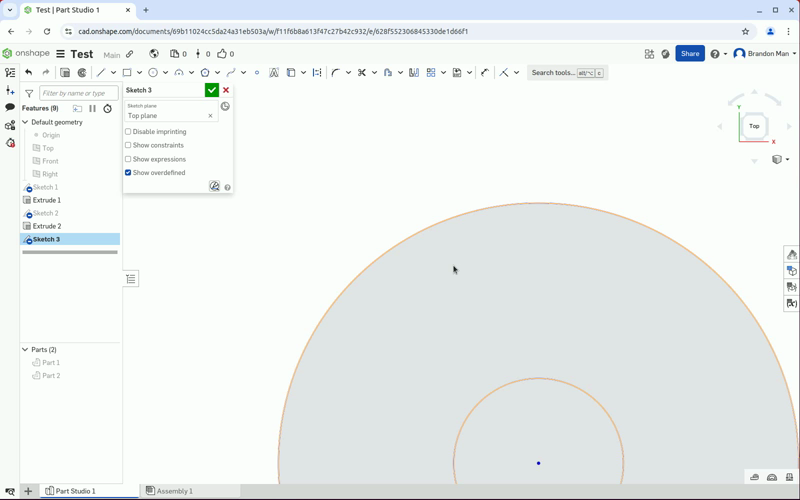
click(453, 265)
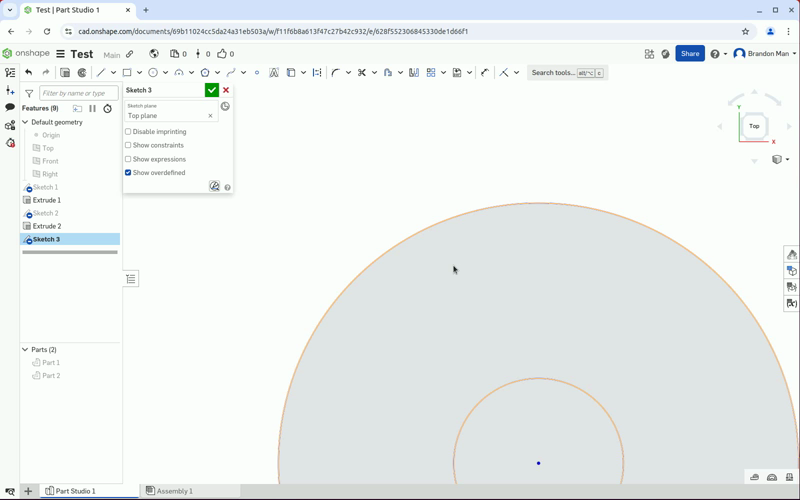
scroll(-6)
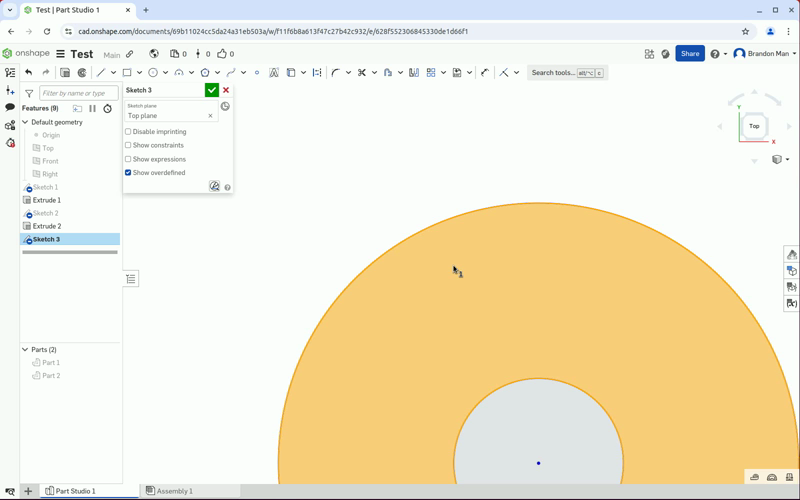
scroll(-6)
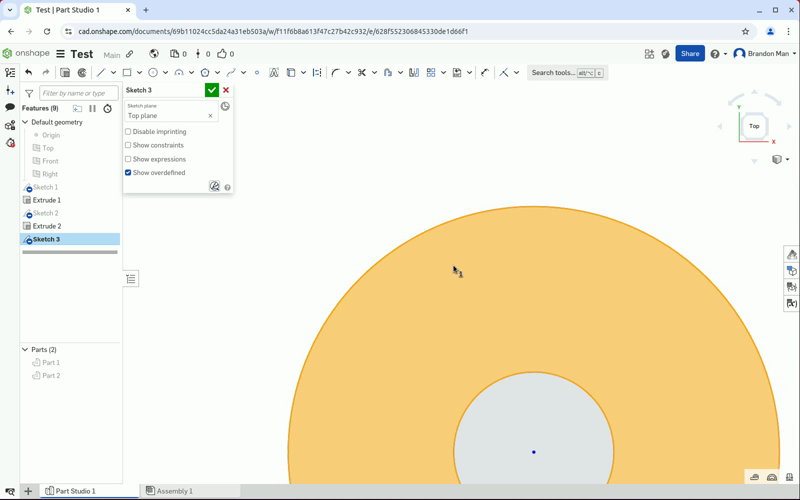
scroll(-6)
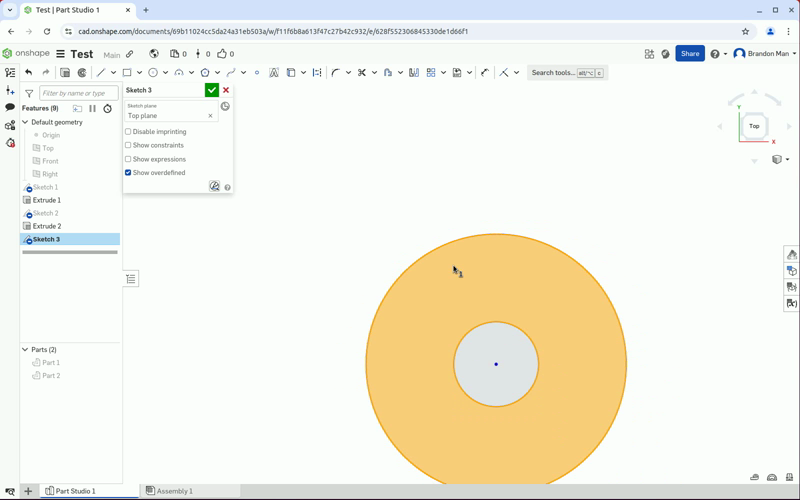
scroll(-6)
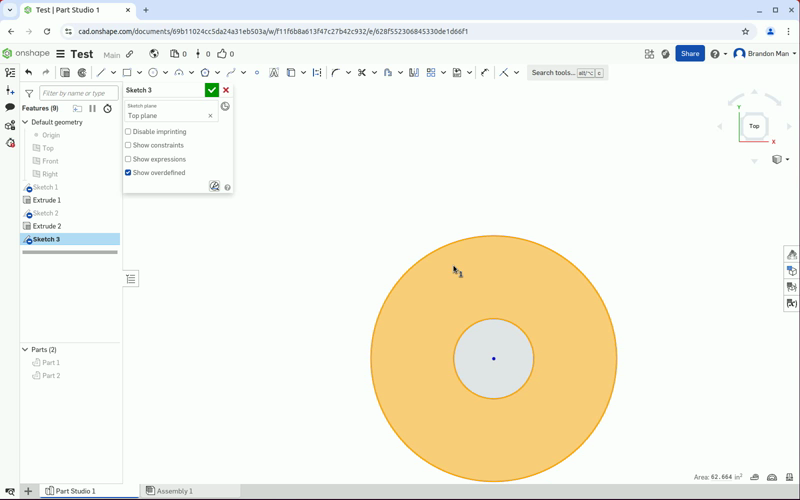
scroll(-6)
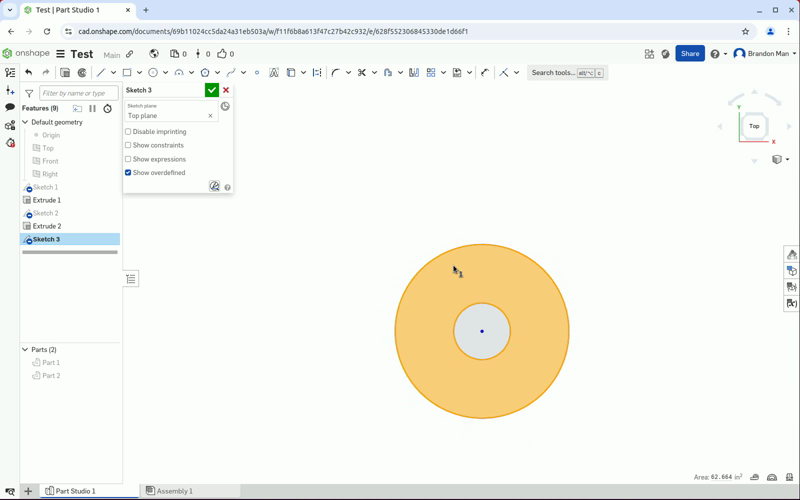
scroll(-6)
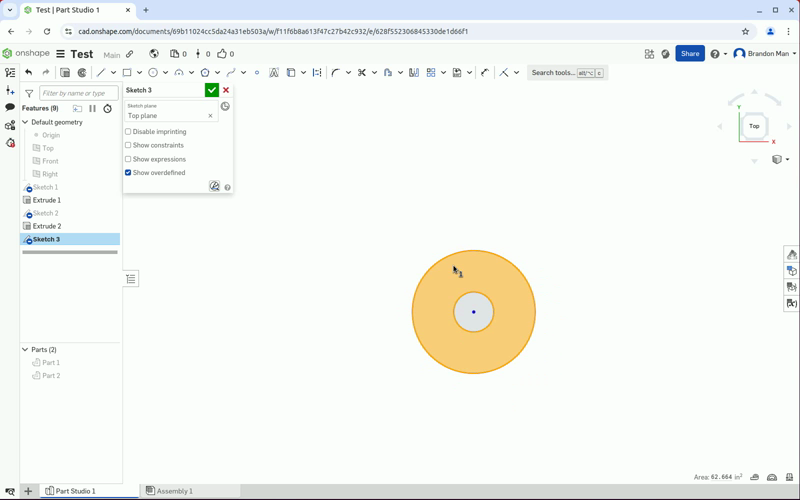
scroll(-6)
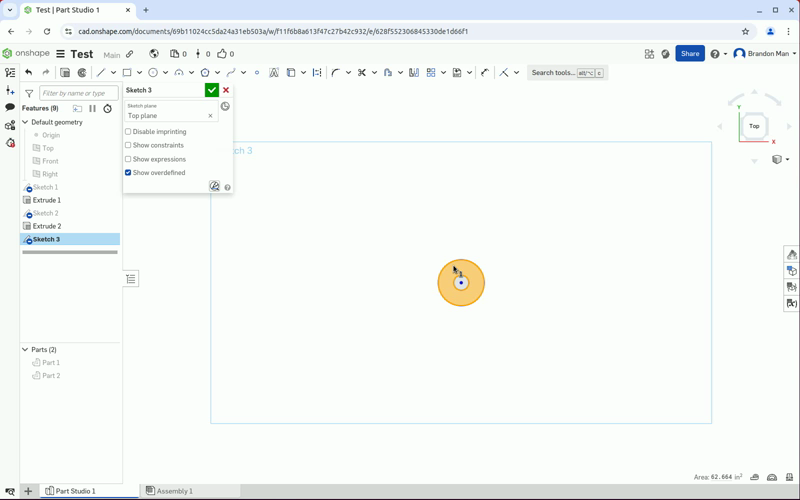
mouse_move(73, 352)
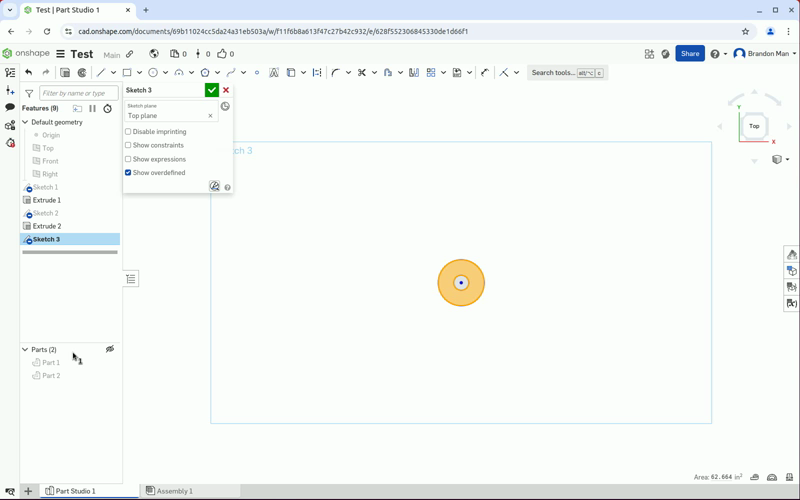
key(shift+y)
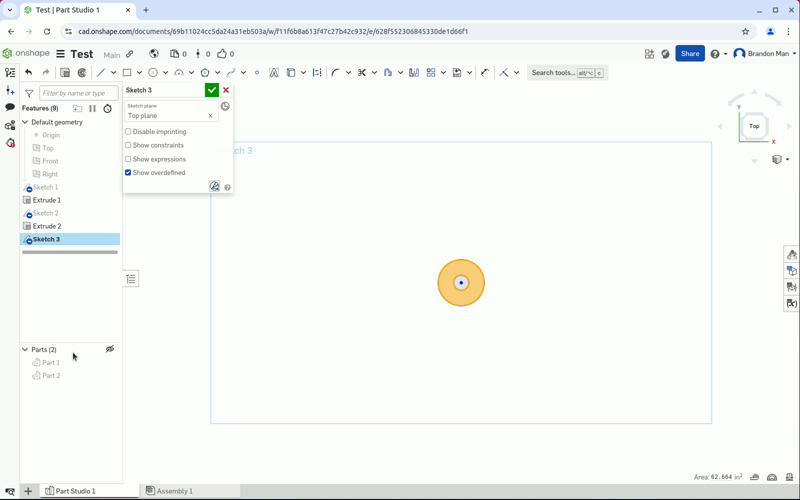
key(shift+e)
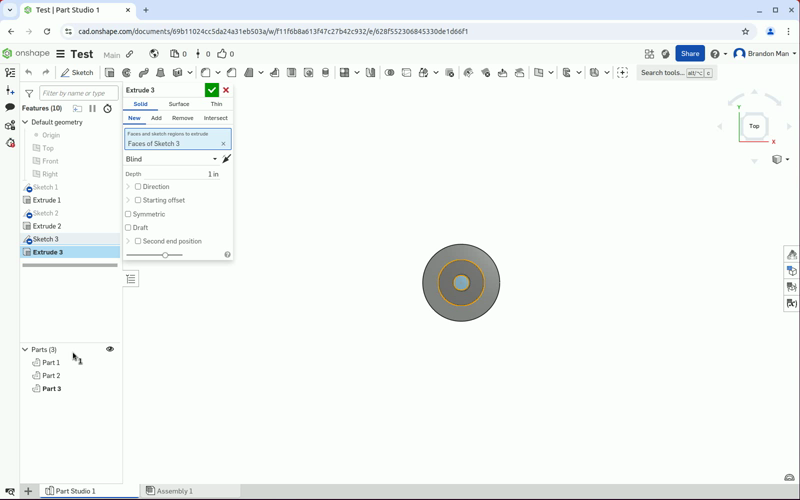
mouse_move(143, 106)
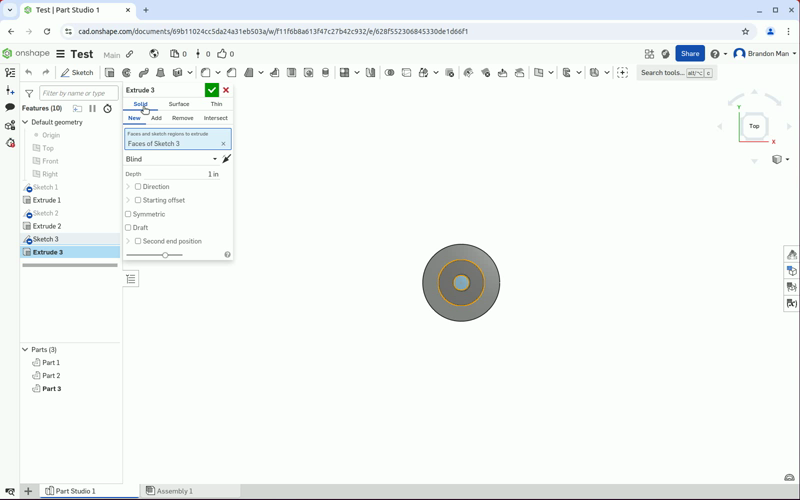
click(143, 106)
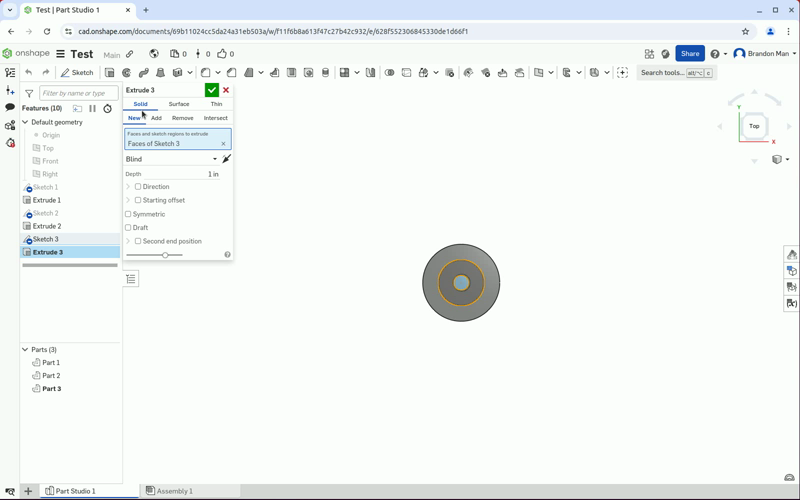
mouse_move(137, 120)
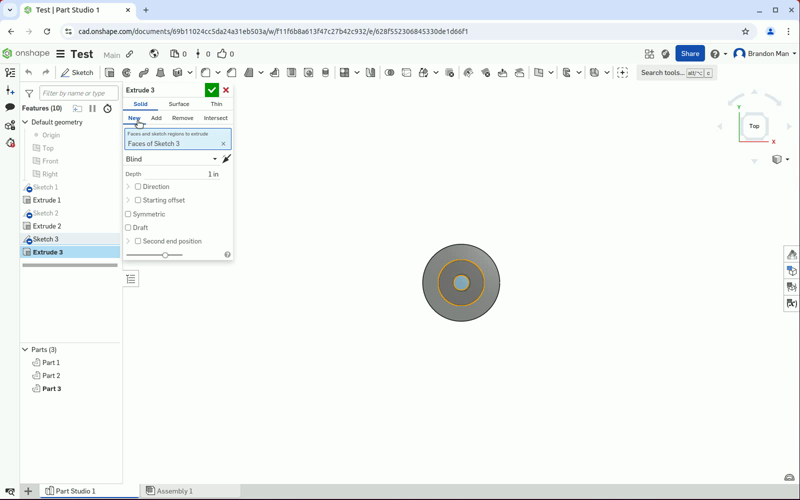
click(137, 120)
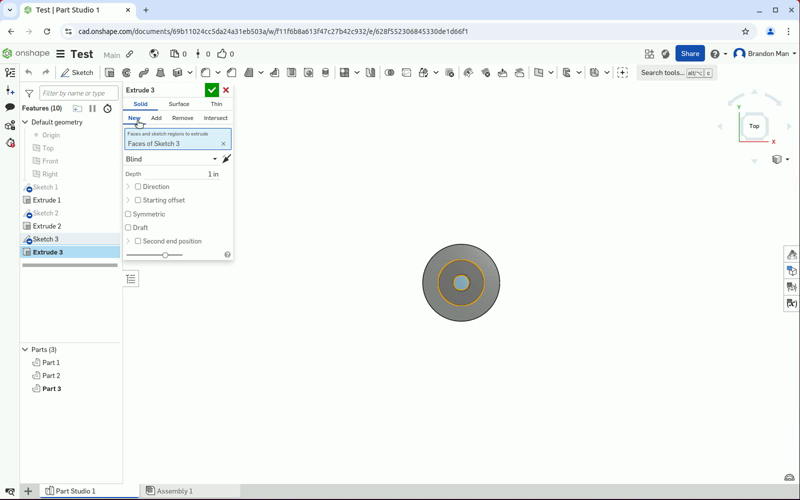
key(tab, 4)
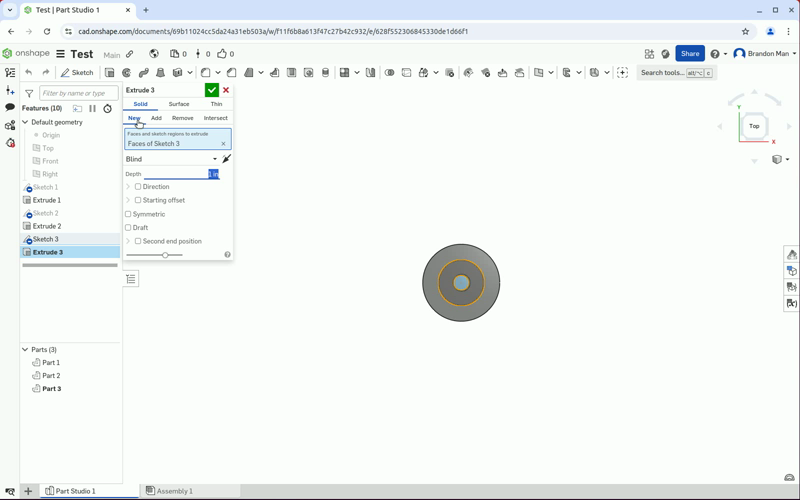
text(21.664)
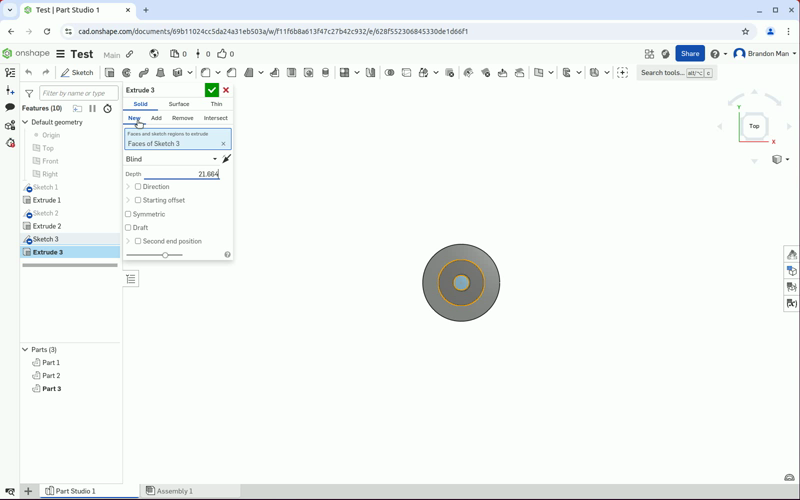
key(tab, 3)
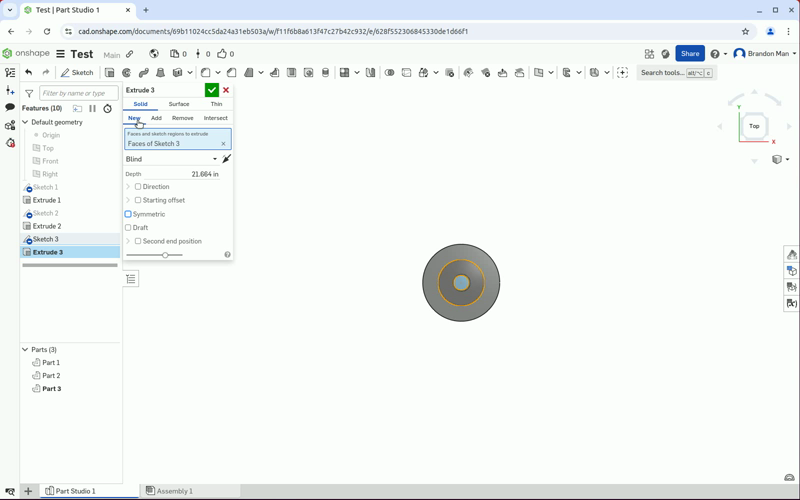
key(space)
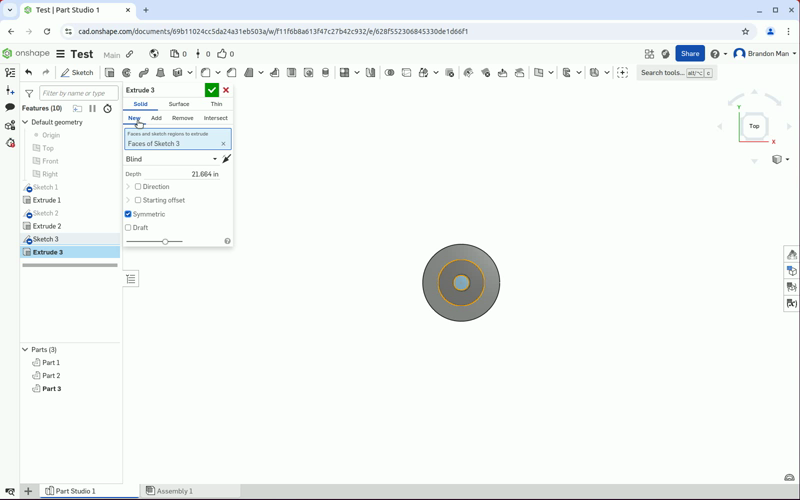
key(enter)
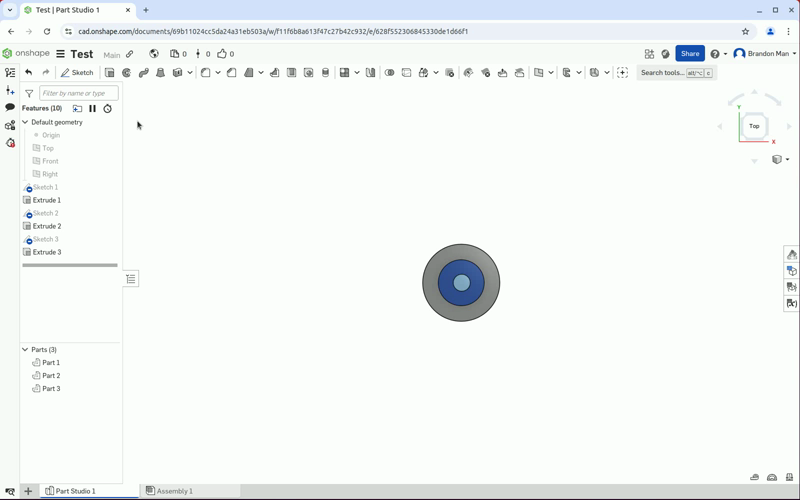
key(shift+h)
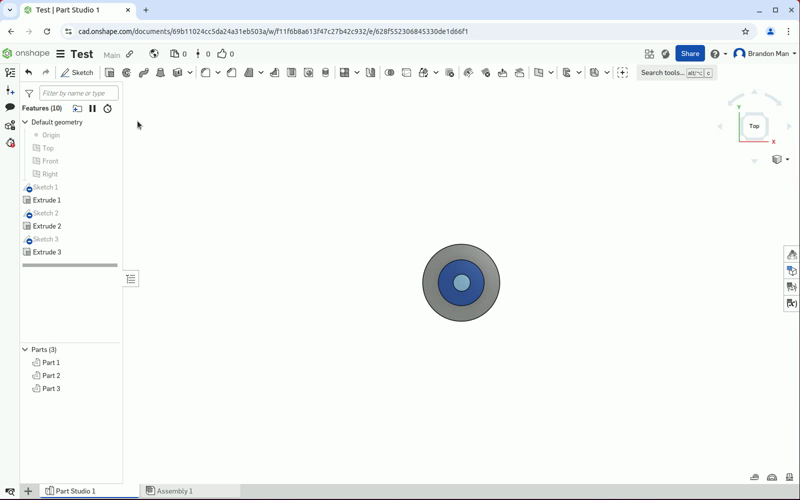
key(shift+h)
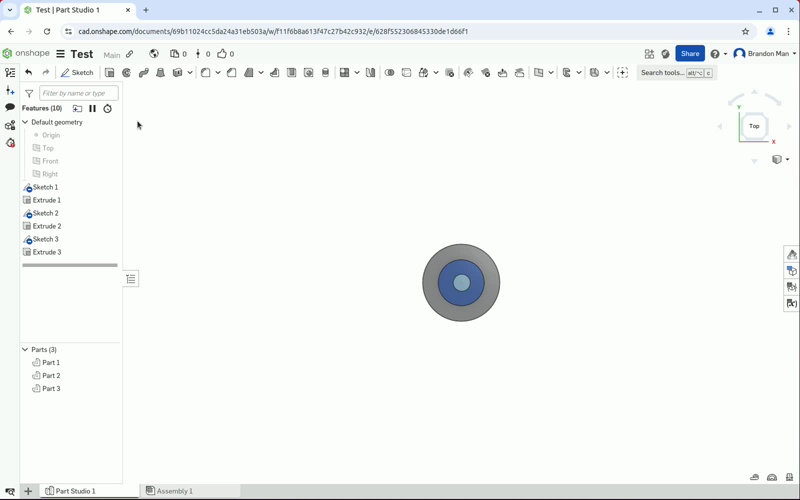
key(shift+7)
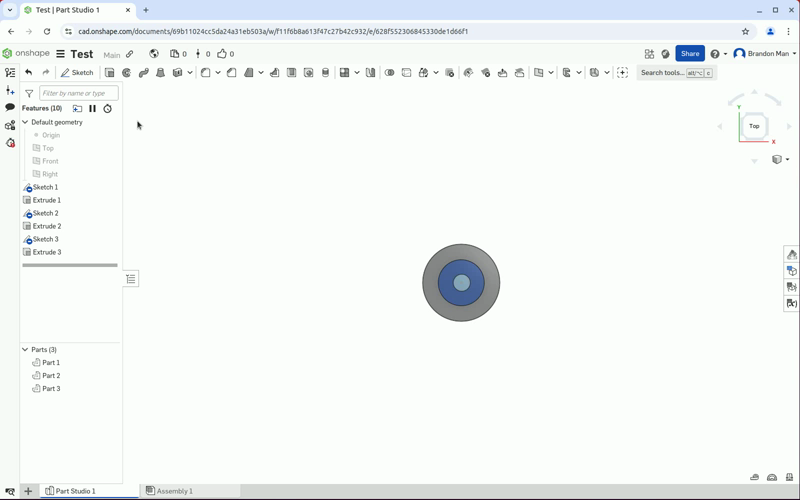
key(up, 3)
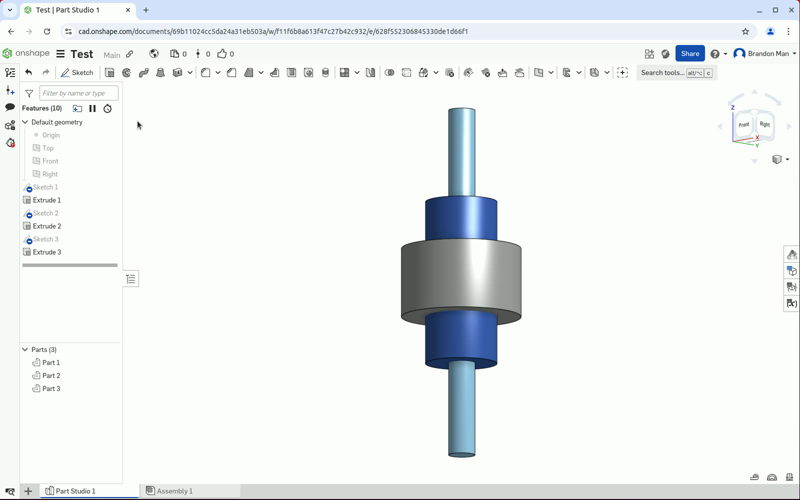
key(left, 3)
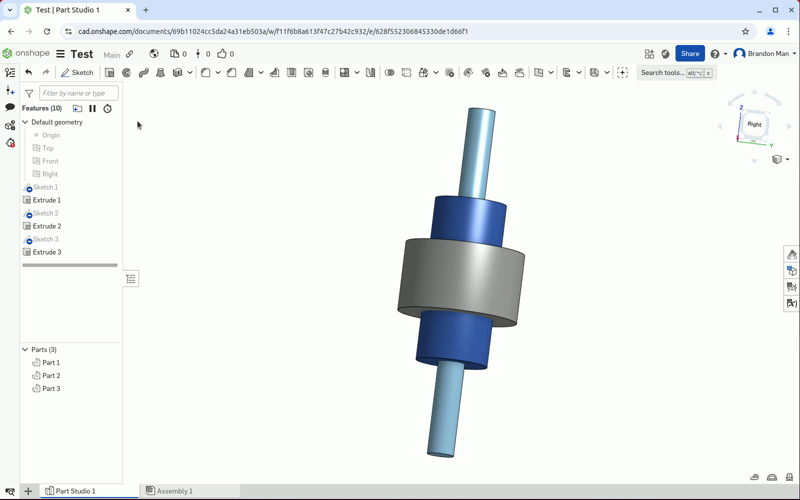
key(right, 3)
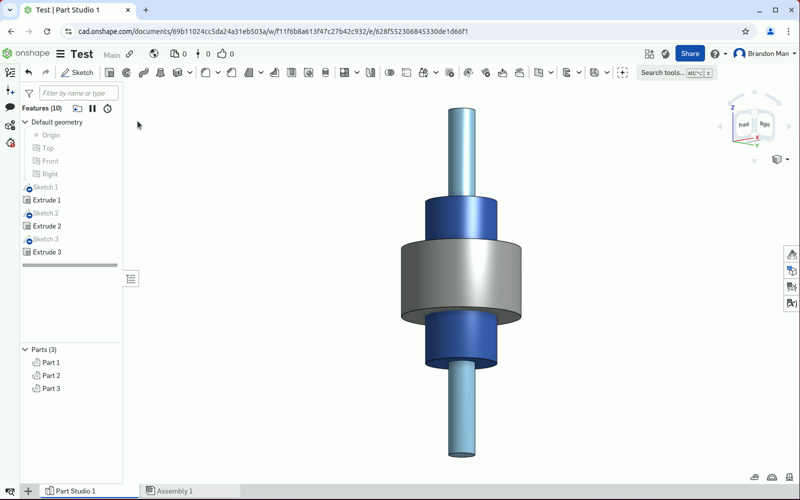
key(down, 3)
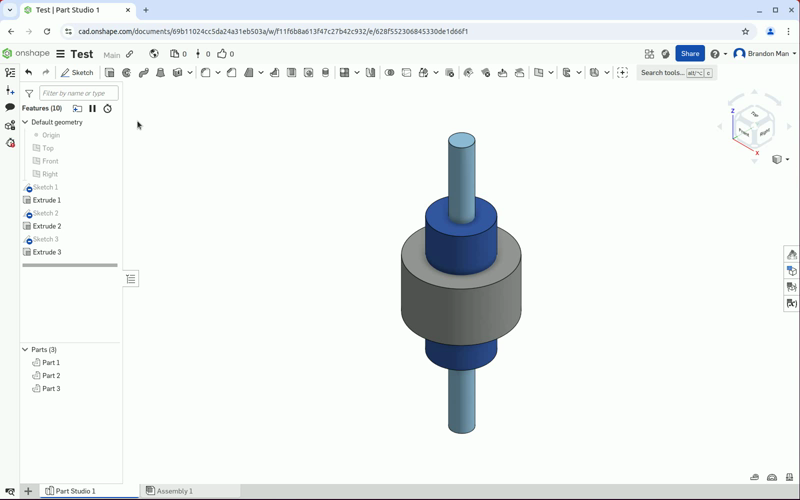
mouse_move(73, 189)
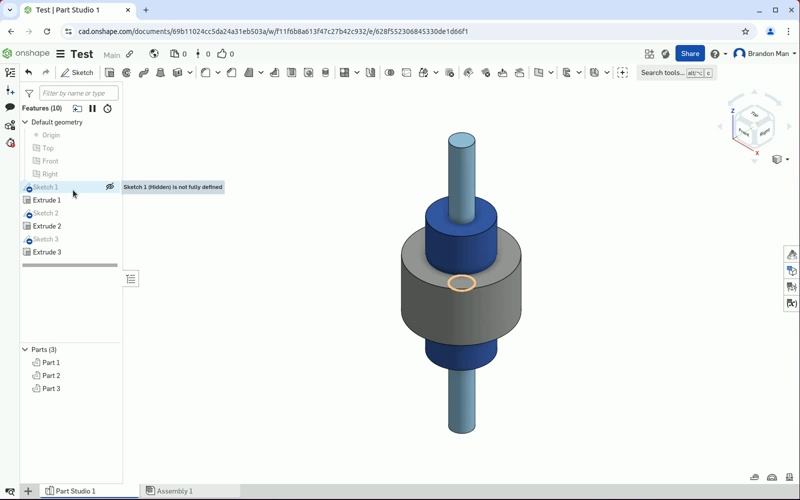
click(73, 189)